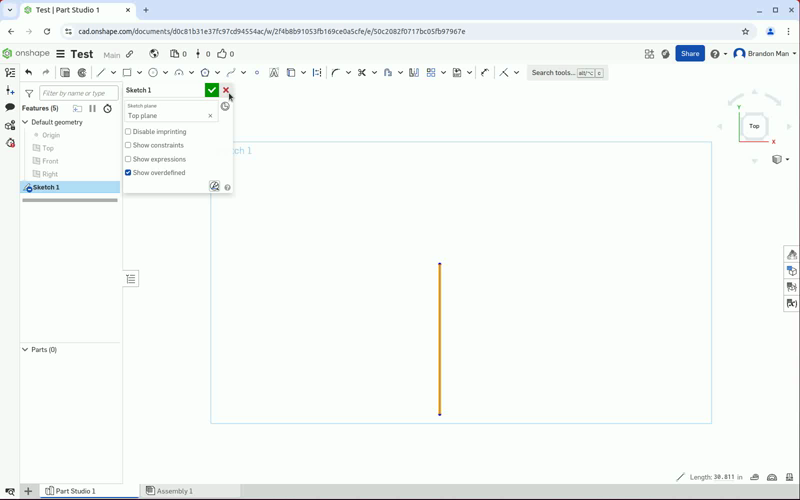
key(shift+h)
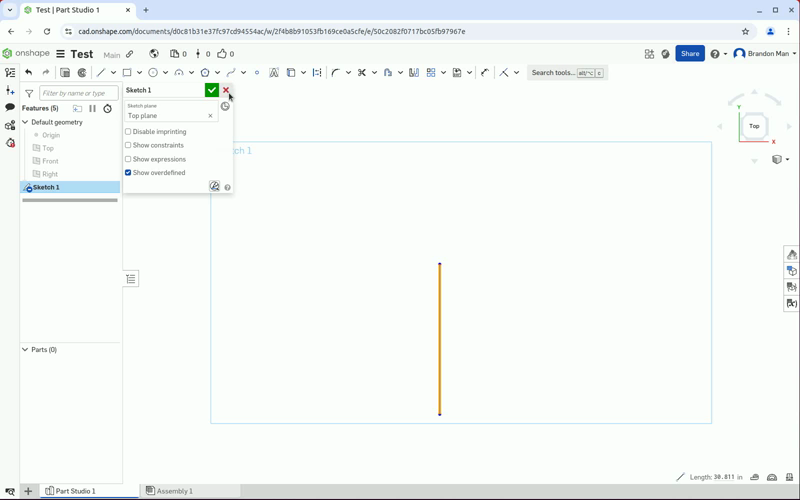
key(shift+s)
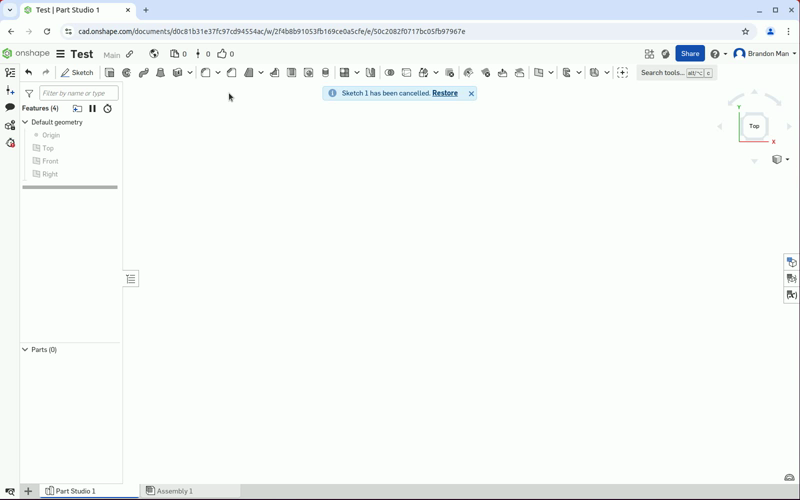
mouse_move(73, 150)
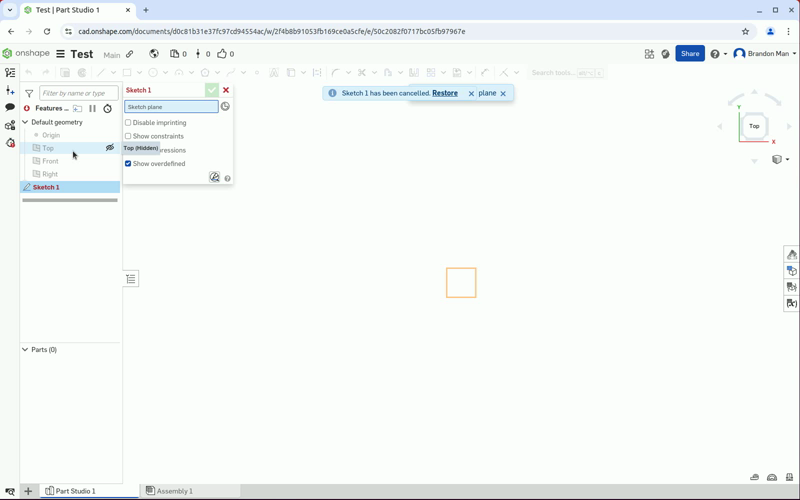
click(73, 150)
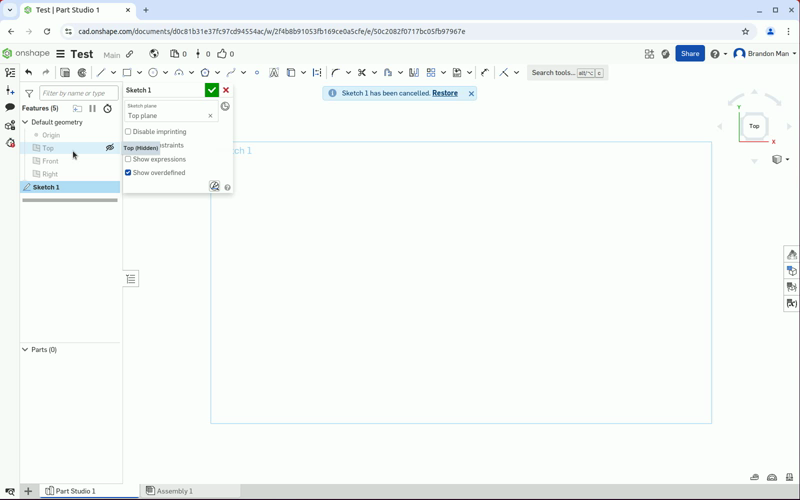
mouse_move(73, 352)
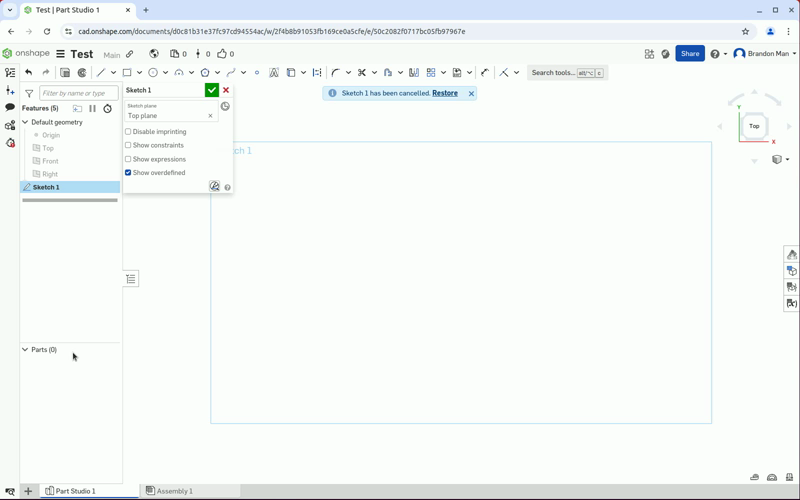
key(y)
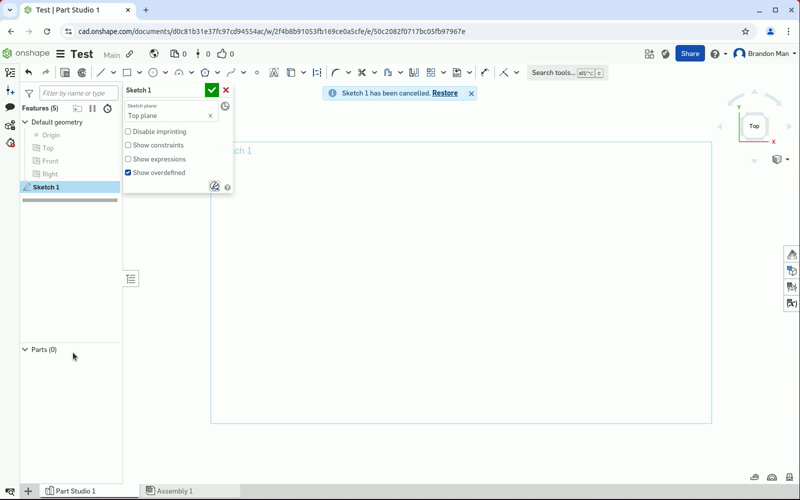
key(l)
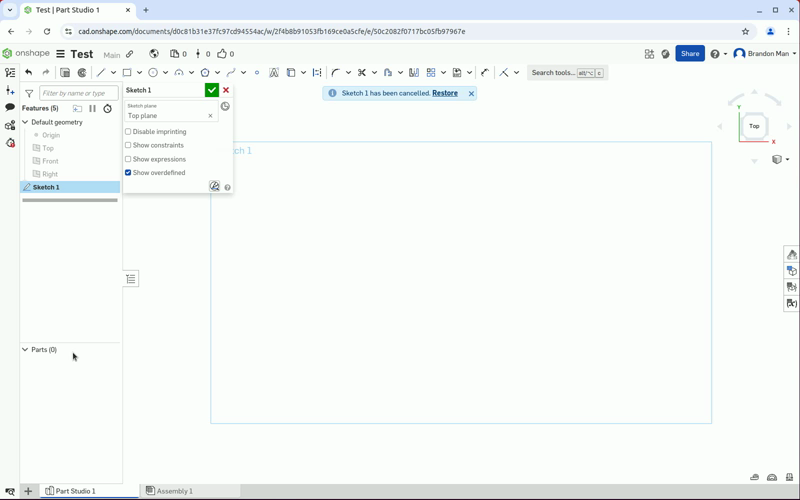
key_down(shift)
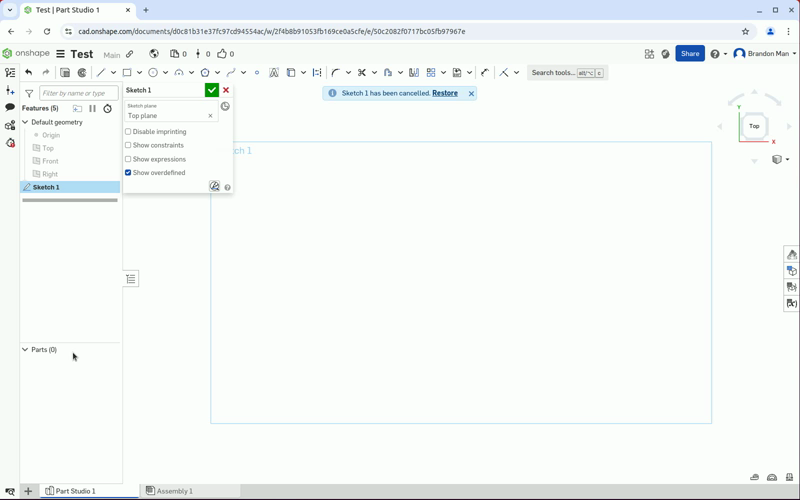
mouse_move(422, 327)
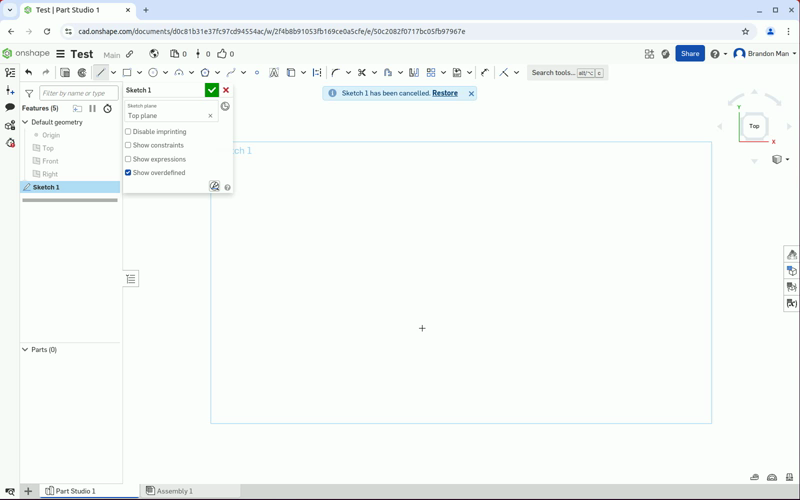
click(422, 327)
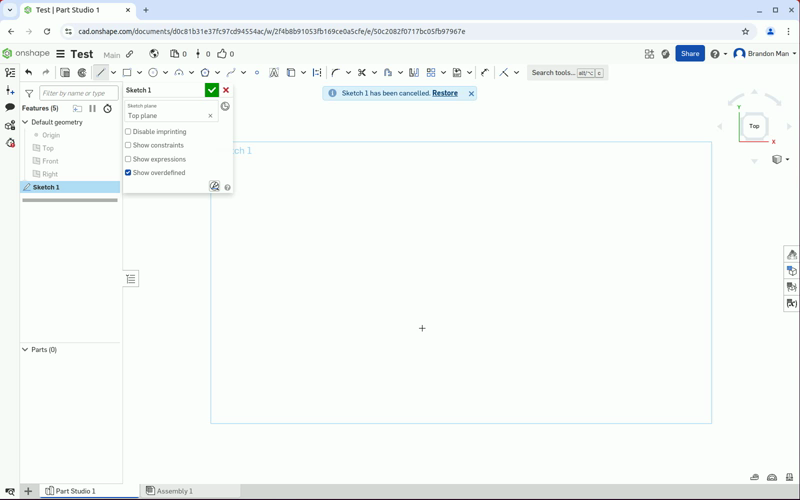
key_up(shift)
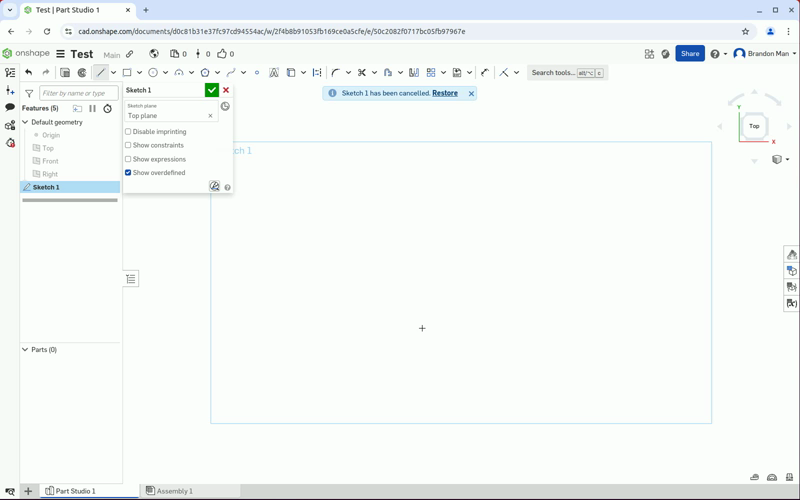
key_down(shift)
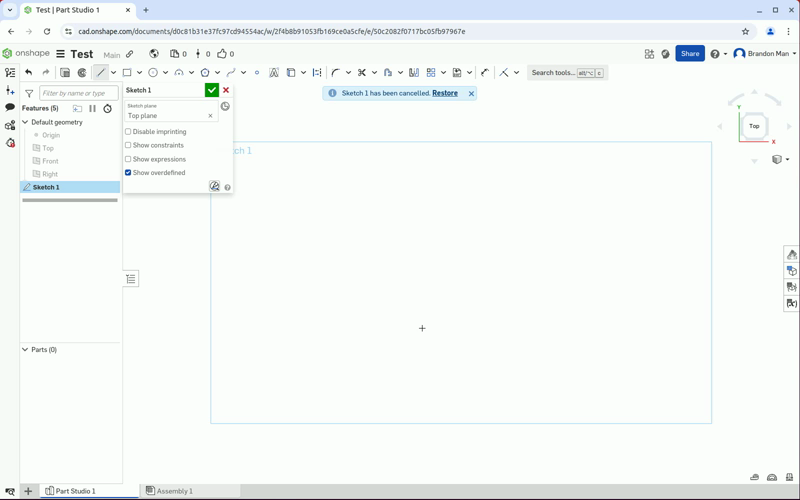
mouse_move(573, 327)
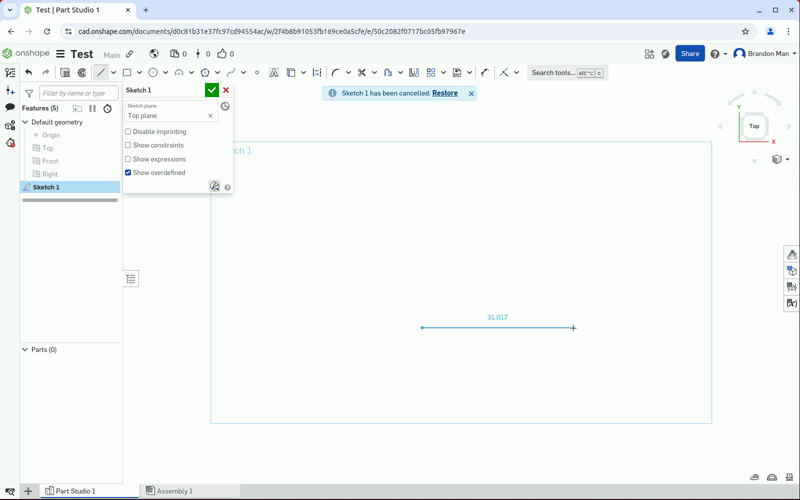
click(573, 327)
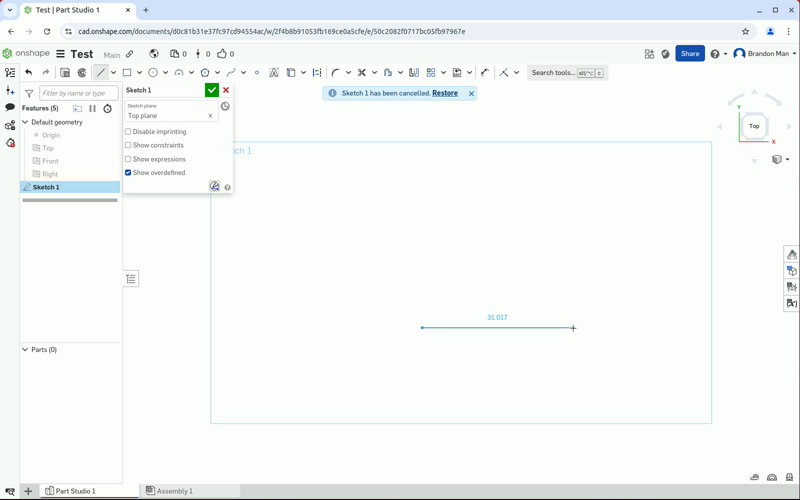
key_up(shift)
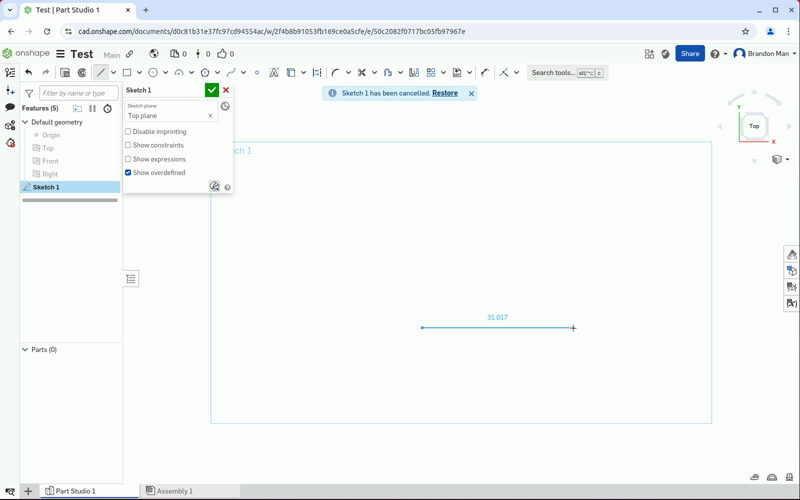
key_down(shift)
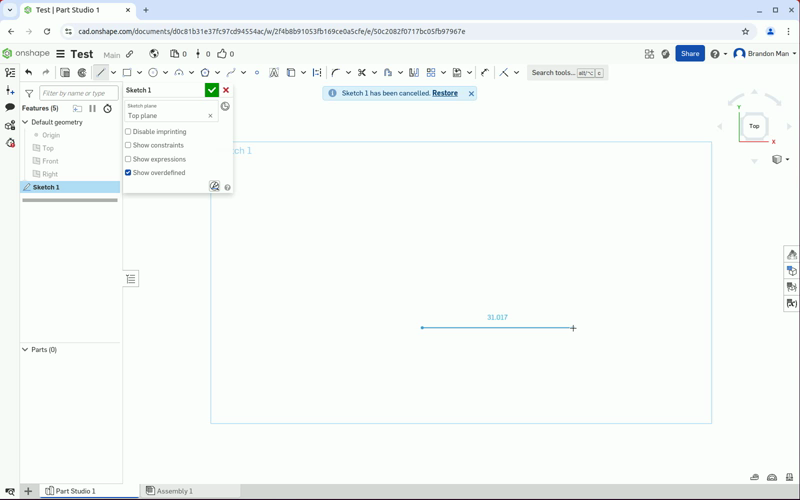
mouse_move(573, 233)
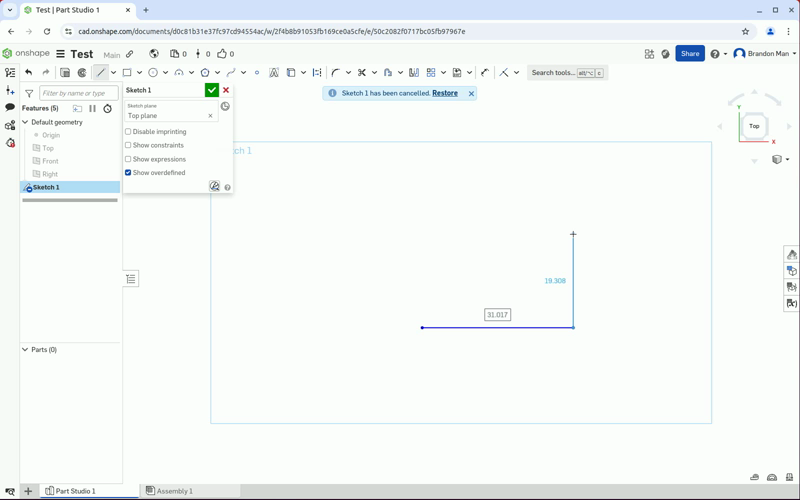
click(573, 233)
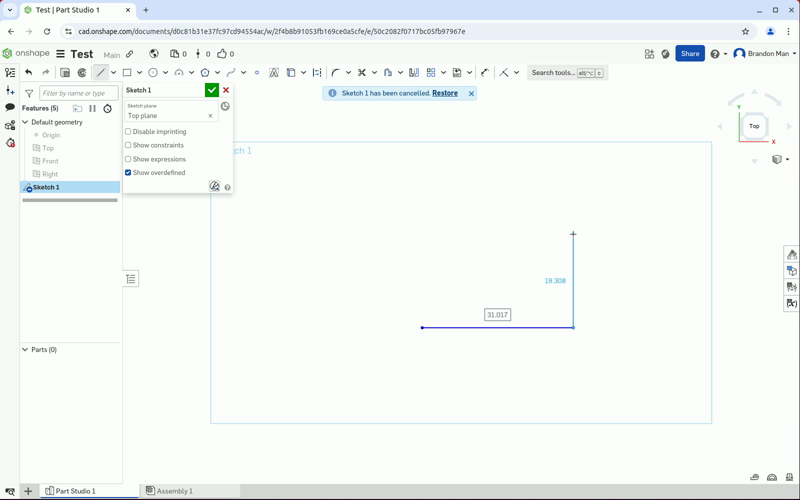
key_up(shift)
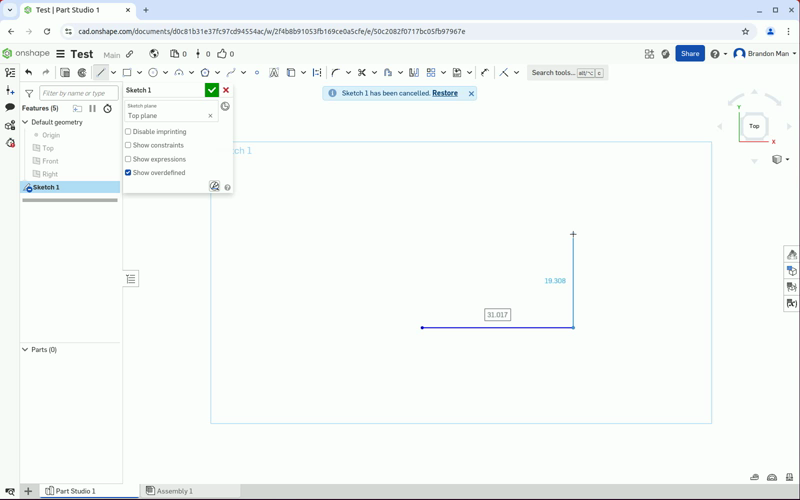
key_down(shift)
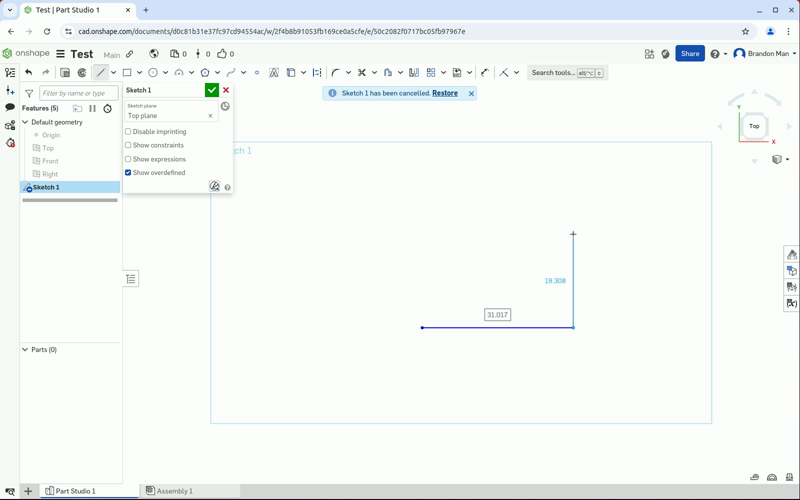
mouse_move(422, 233)
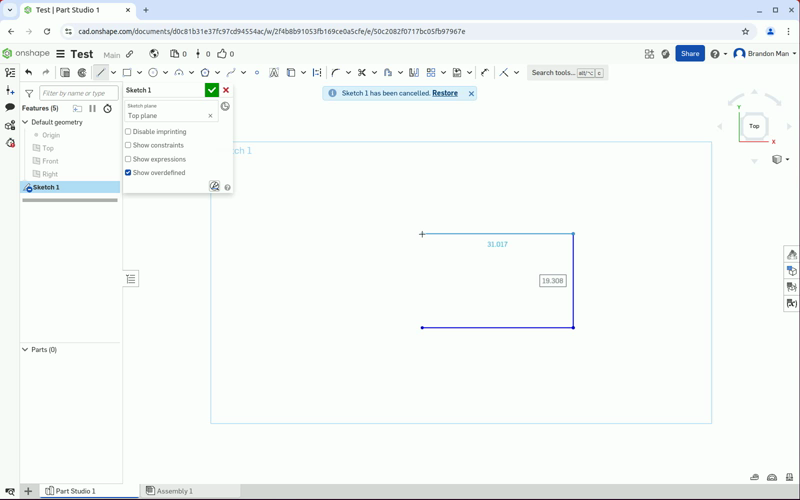
click(422, 233)
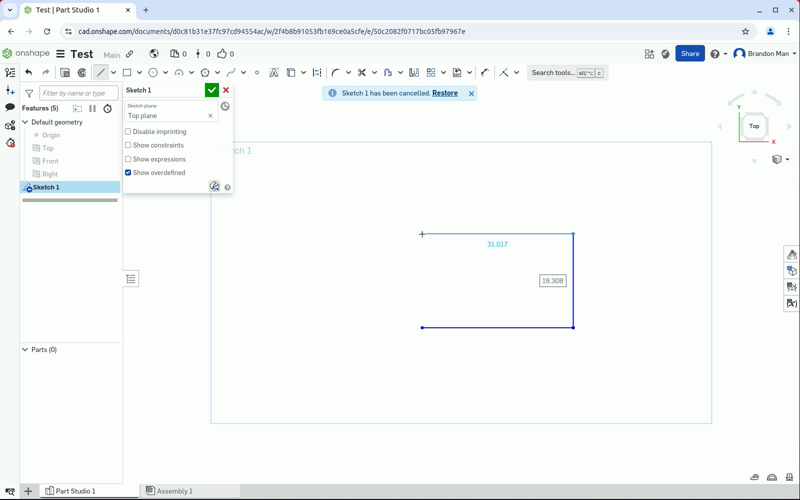
key_up(shift)
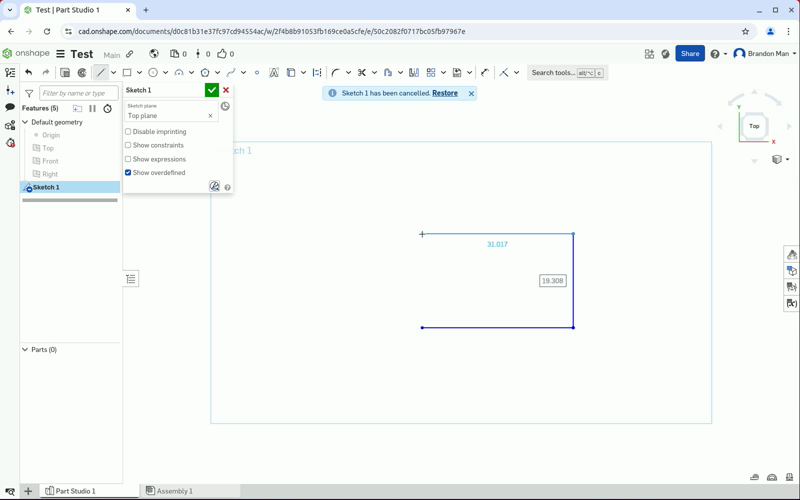
key_down(shift)
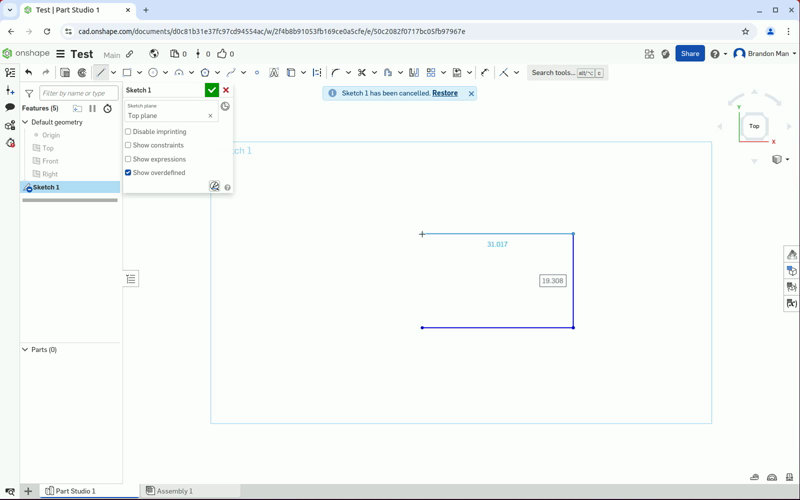
mouse_move(422, 327)
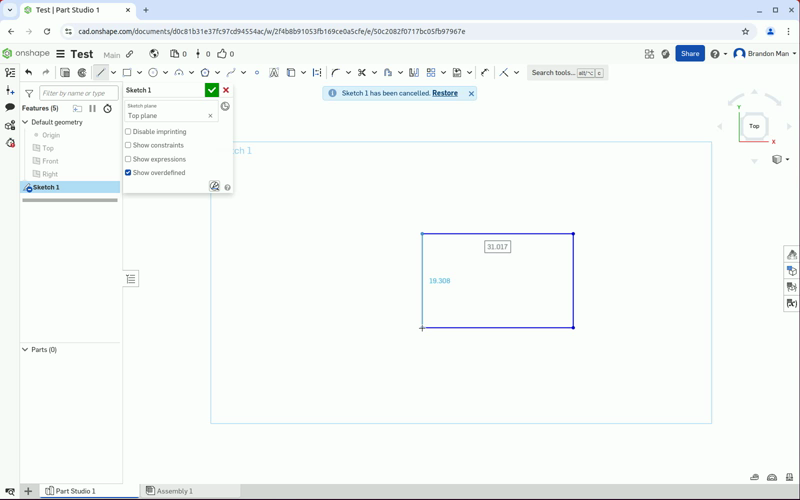
key_up(shift)
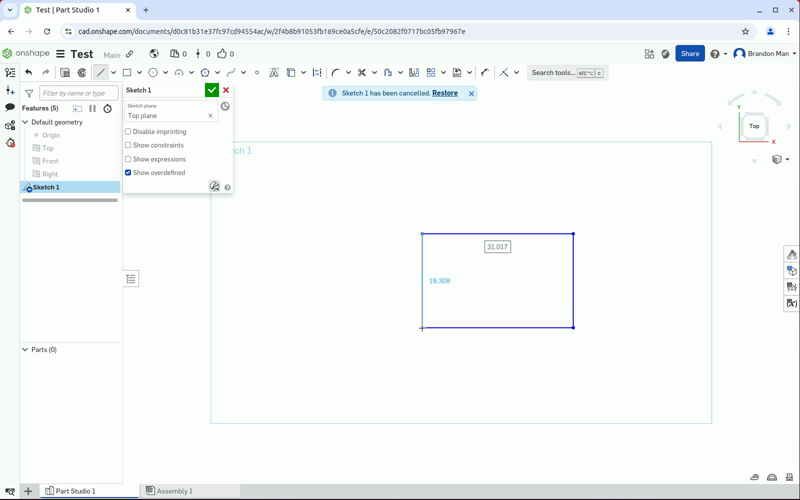
click(422, 327)
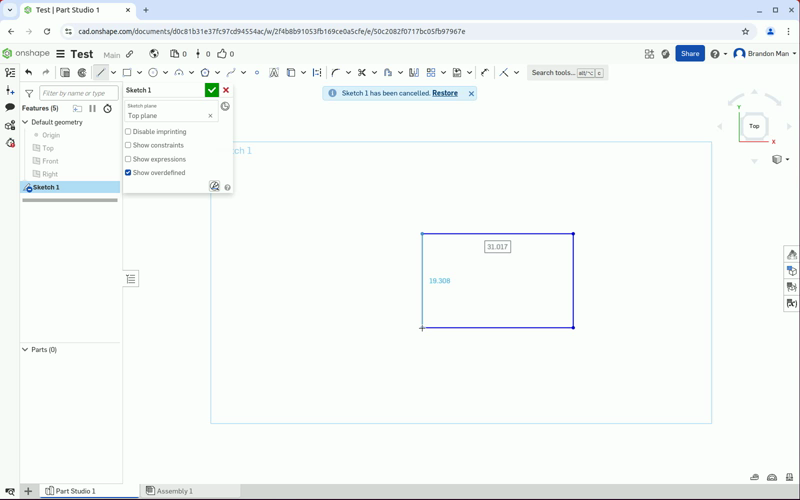
key(esc)
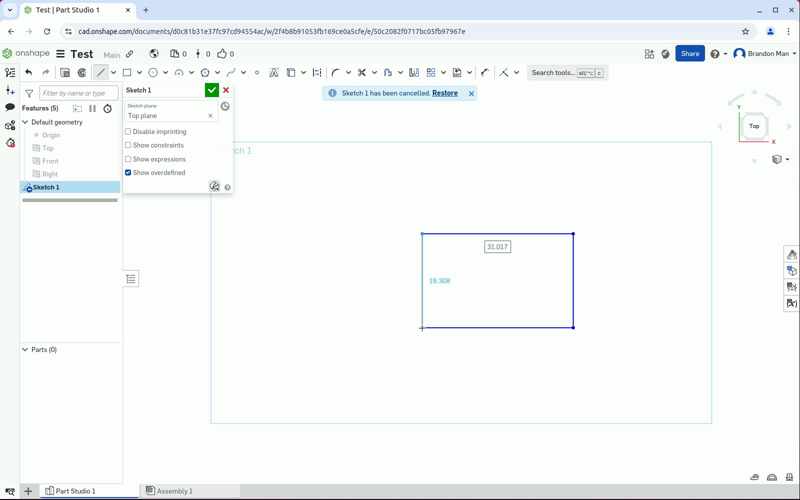
mouse_move(551, 267)
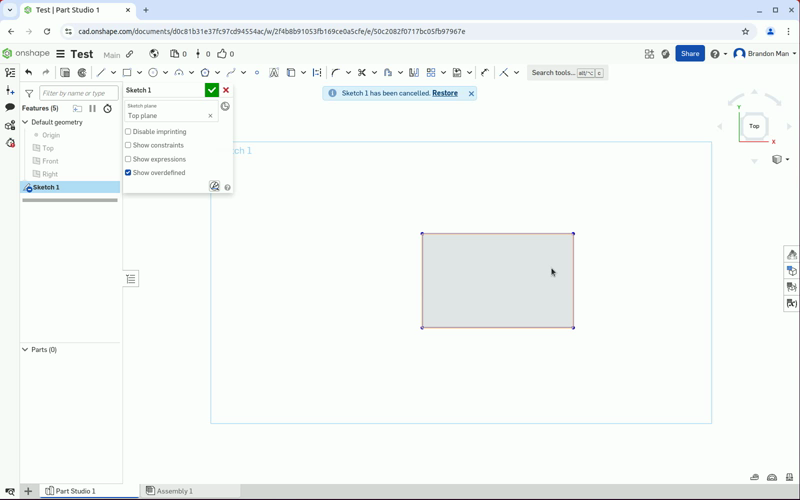
click(551, 267)
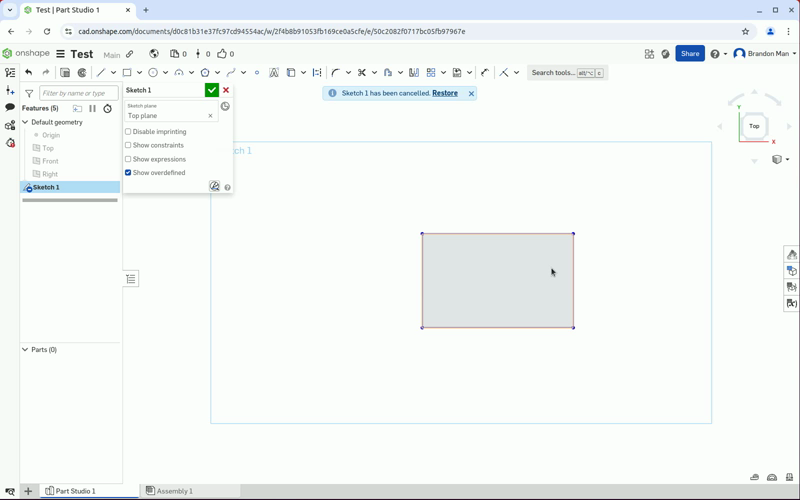
mouse_move(73, 352)
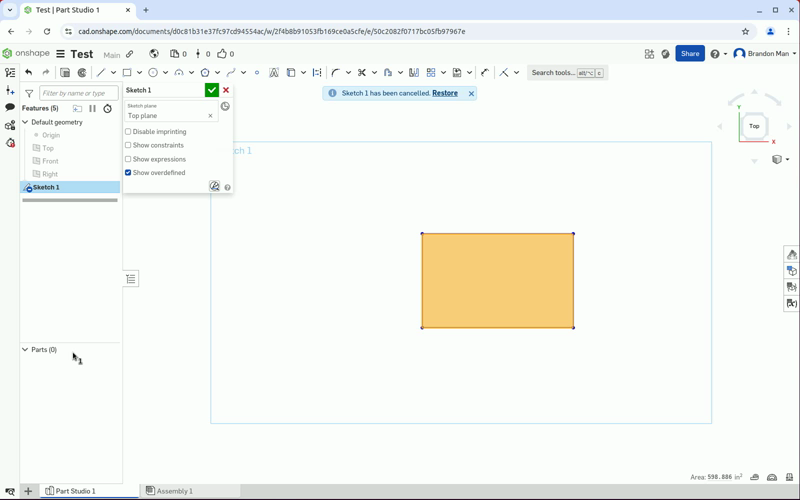
key(shift+y)
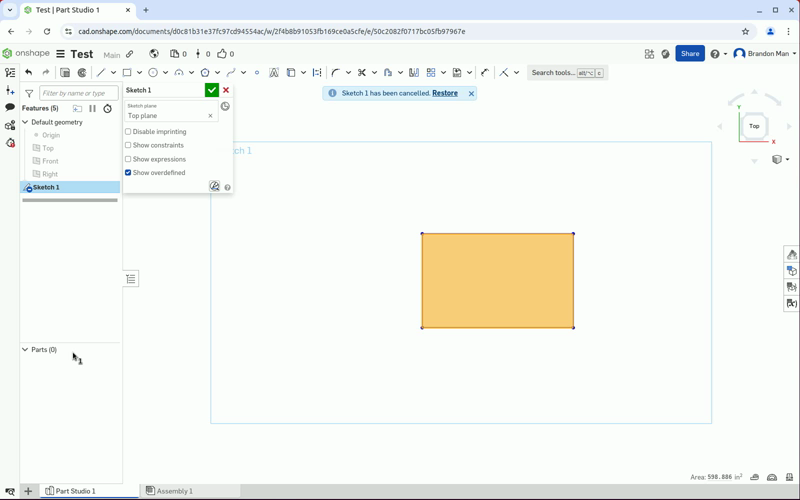
key(shift+e)
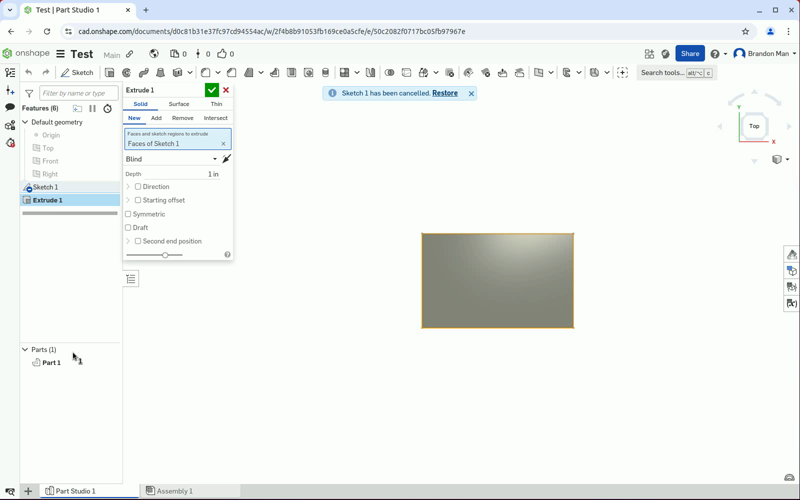
mouse_move(143, 106)
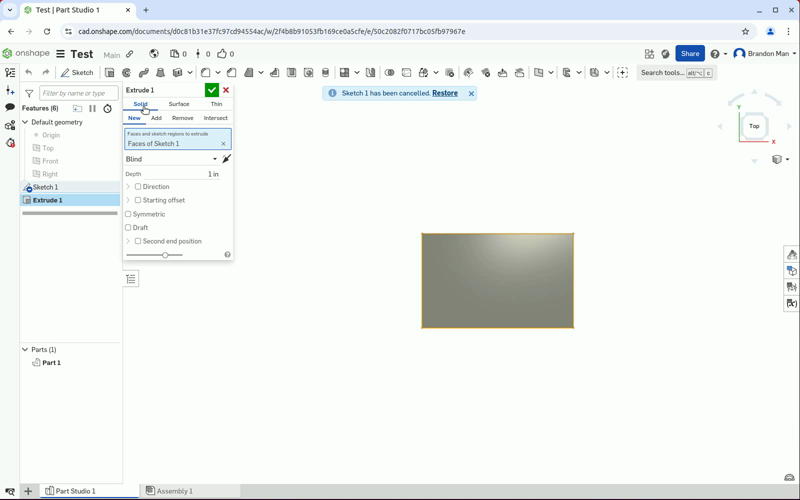
click(143, 106)
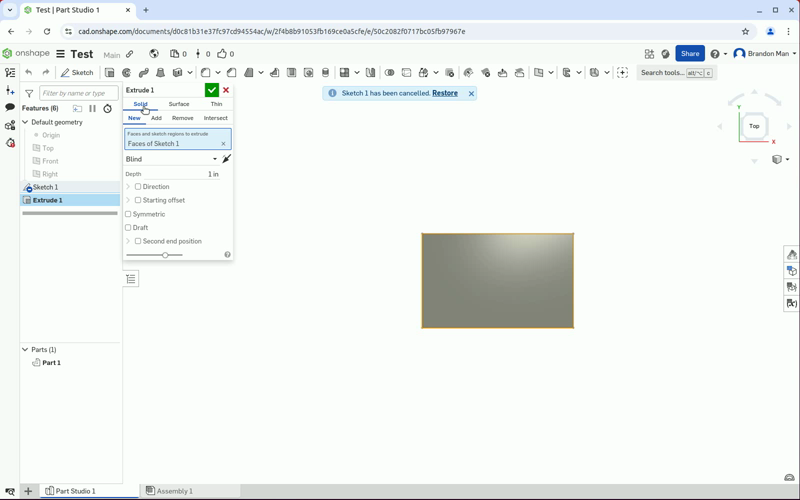
mouse_move(137, 120)
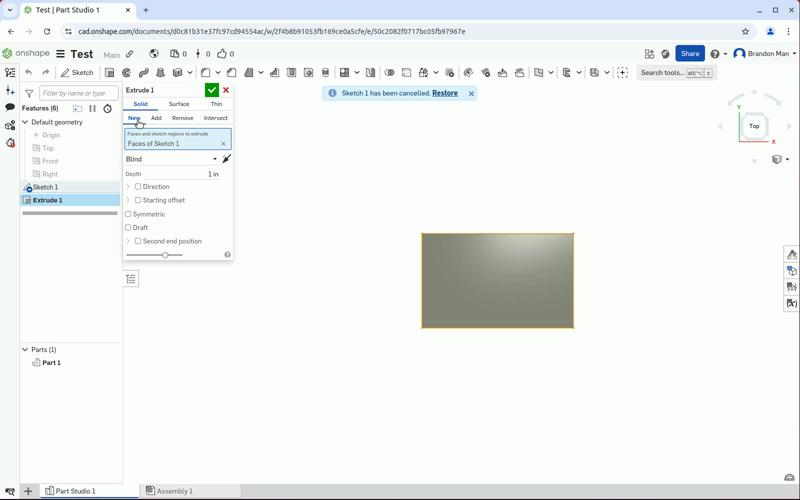
click(137, 120)
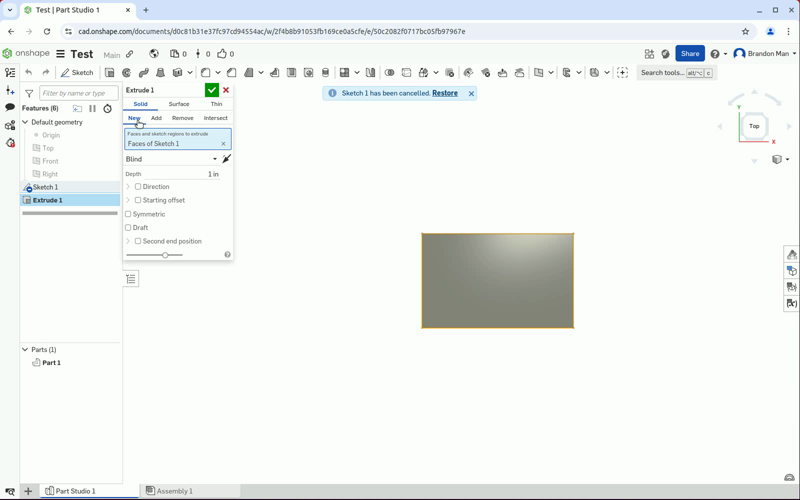
key(tab, 4)
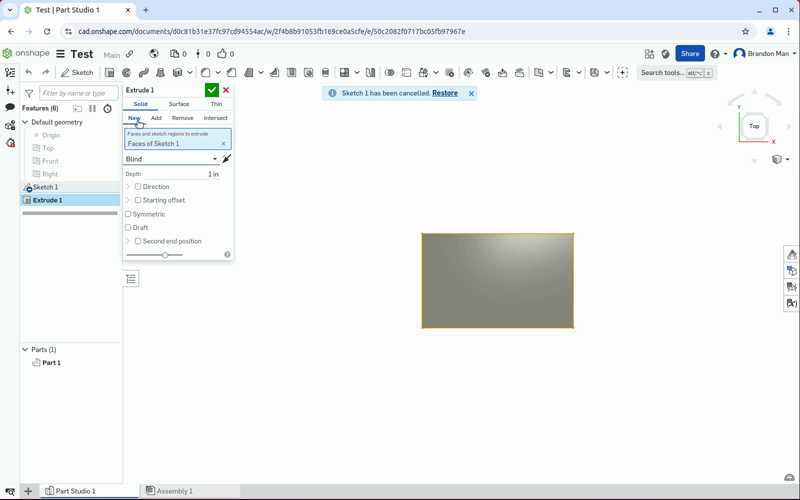
text(8.184)
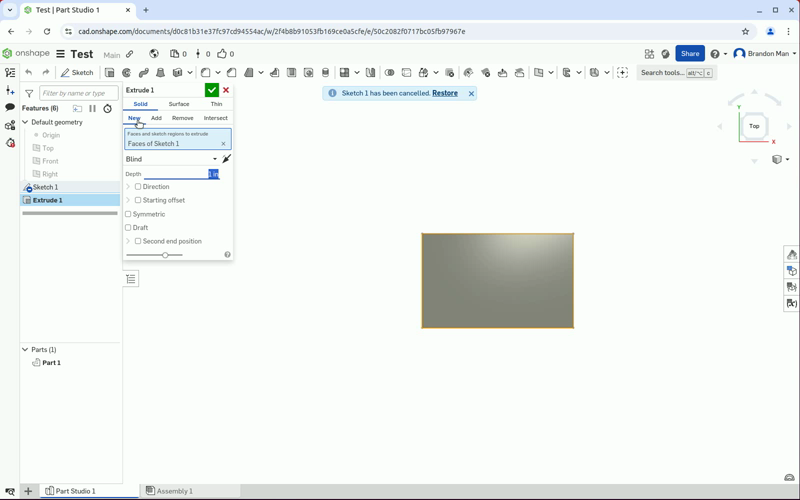
key(enter)
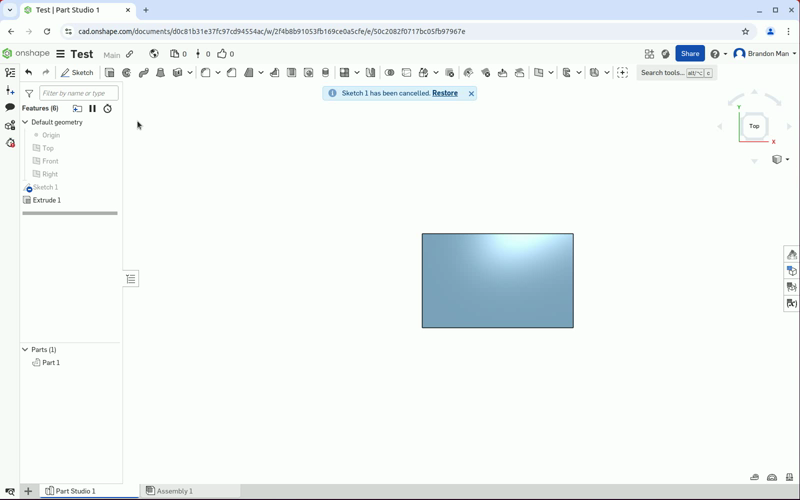
key(shift+h)
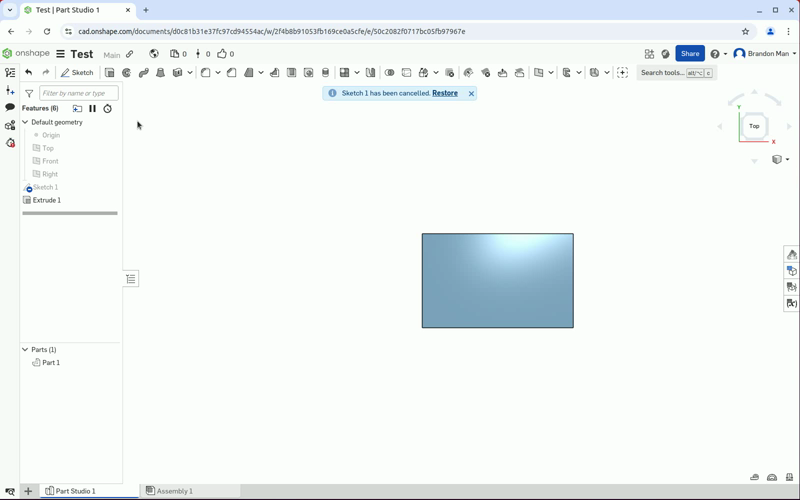
key(shift+h)
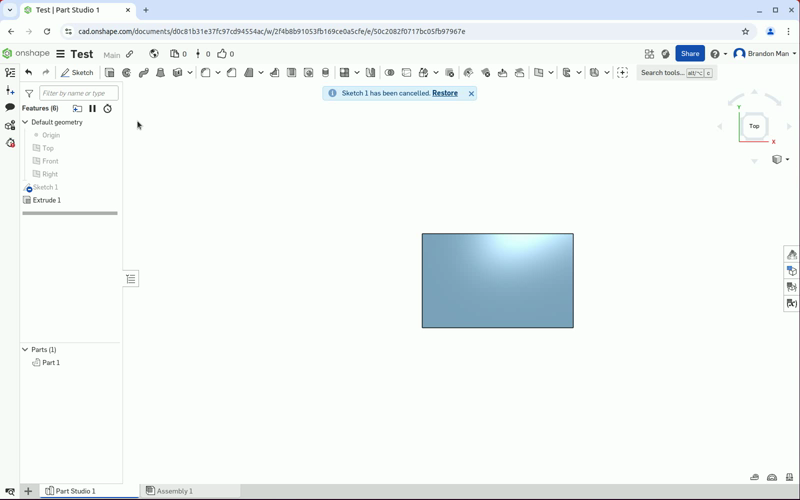
mouse_move(73, 189)
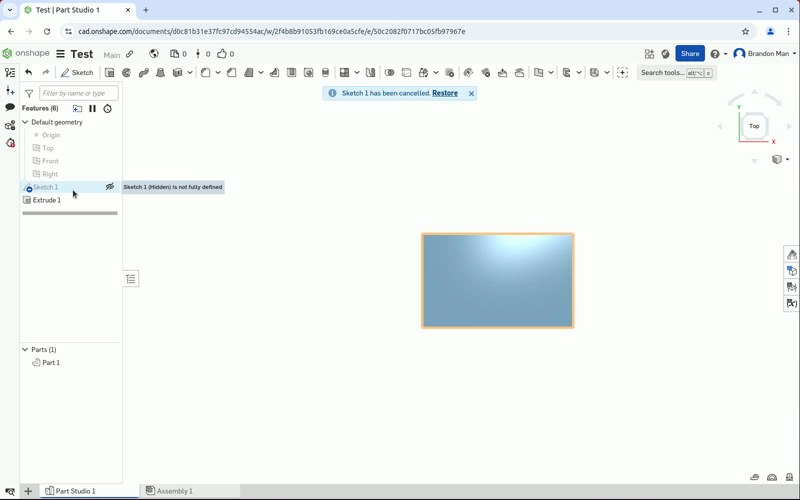
click(73, 189)
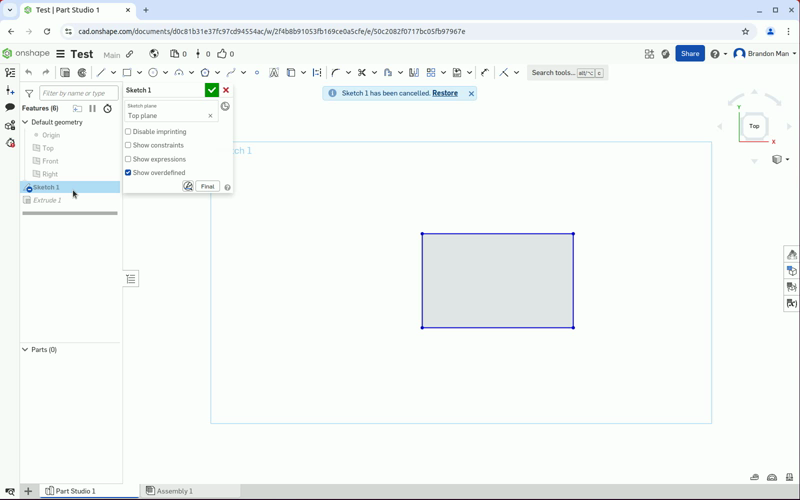
mouse_move(229, 92)
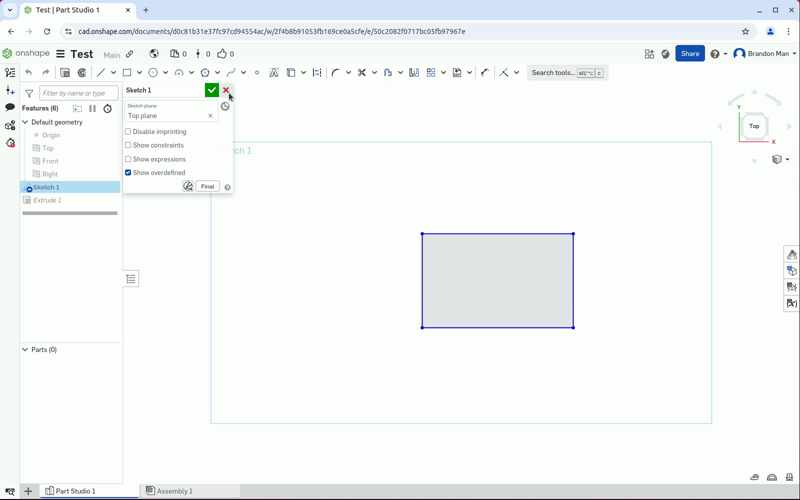
click(229, 92)
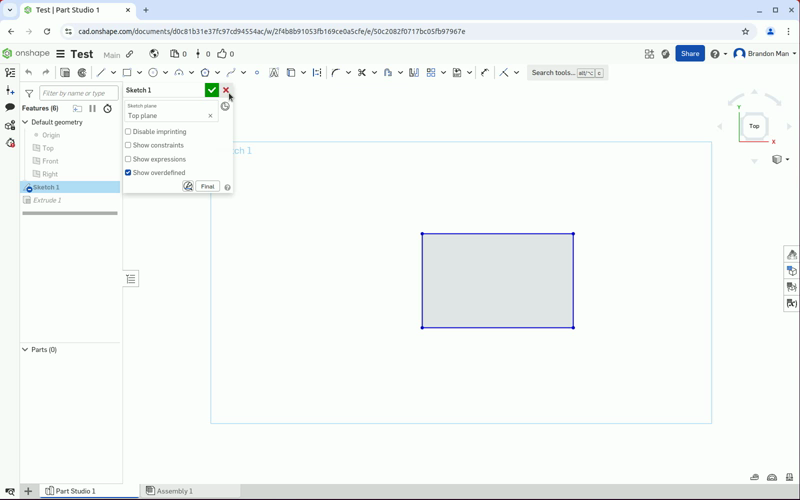
key(shift+s)
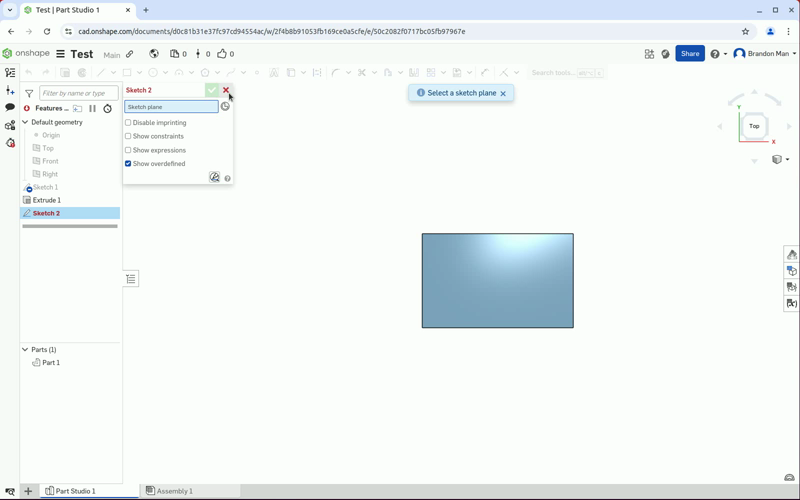
mouse_move(73, 150)
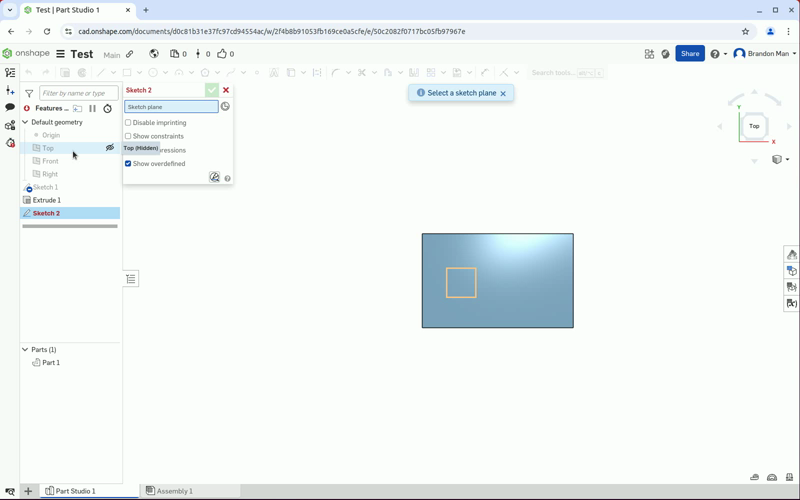
click(73, 150)
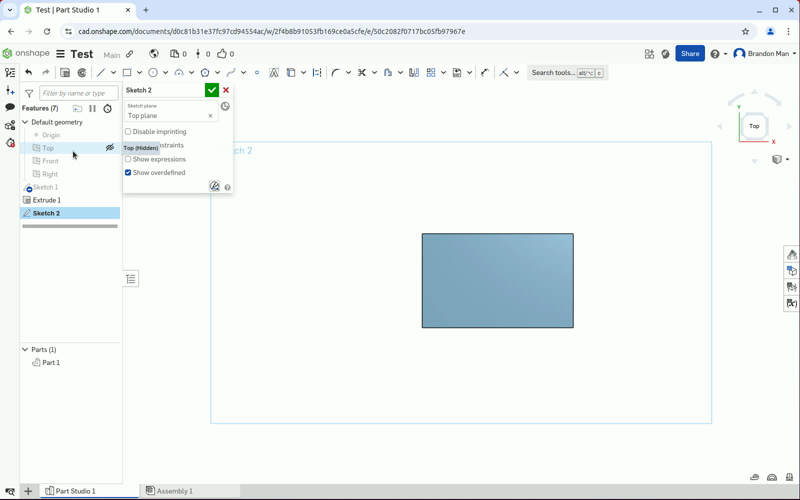
mouse_move(73, 352)
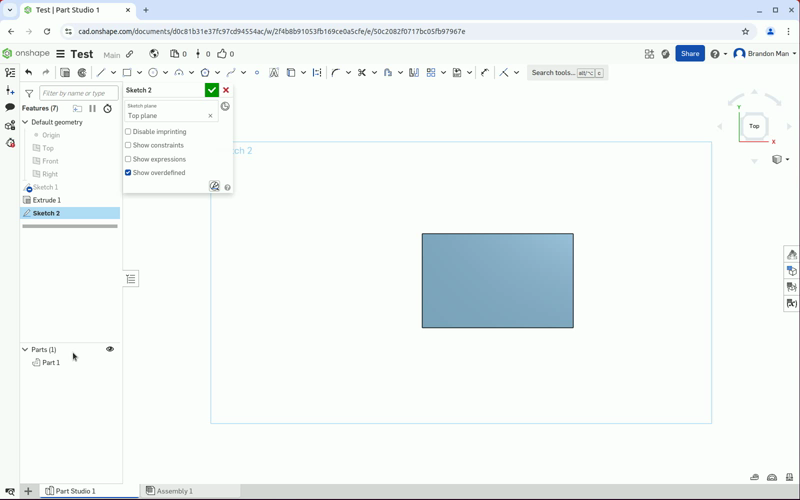
key(y)
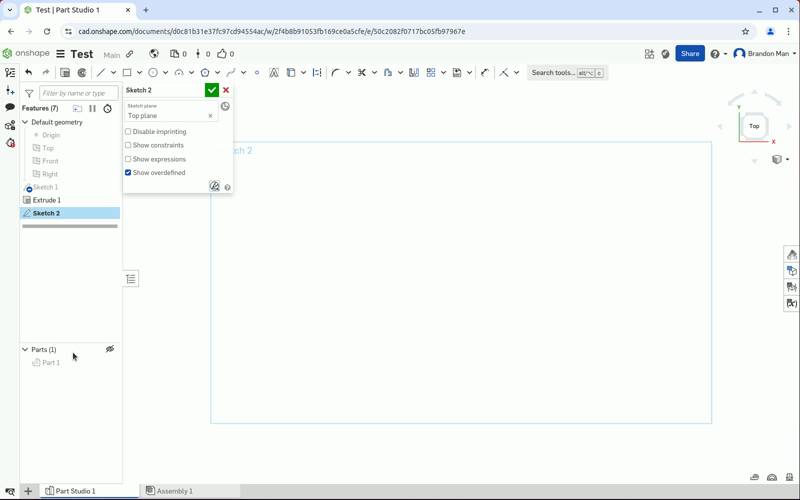
key(l)
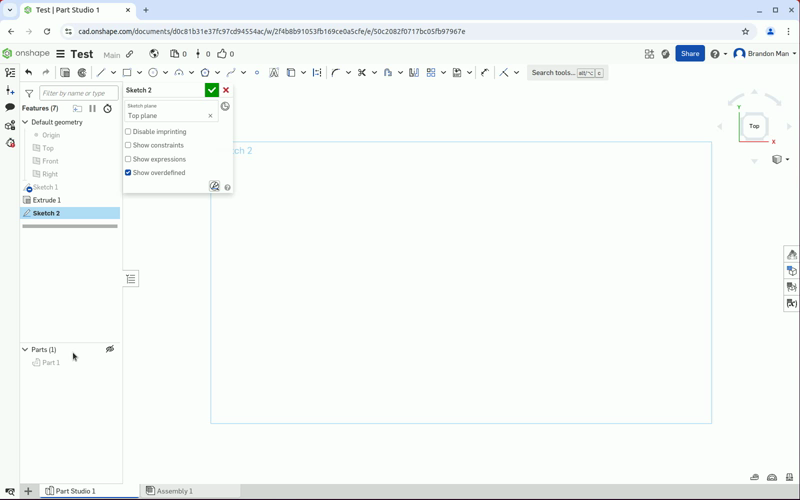
key_down(shift)
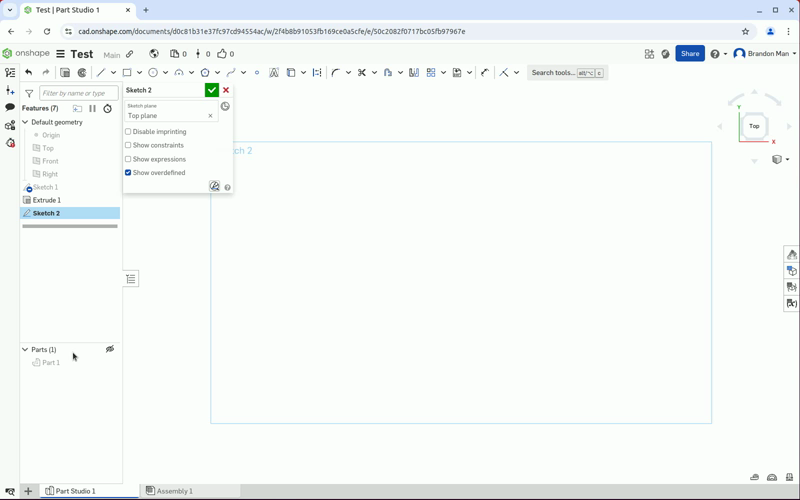
mouse_move(422, 327)
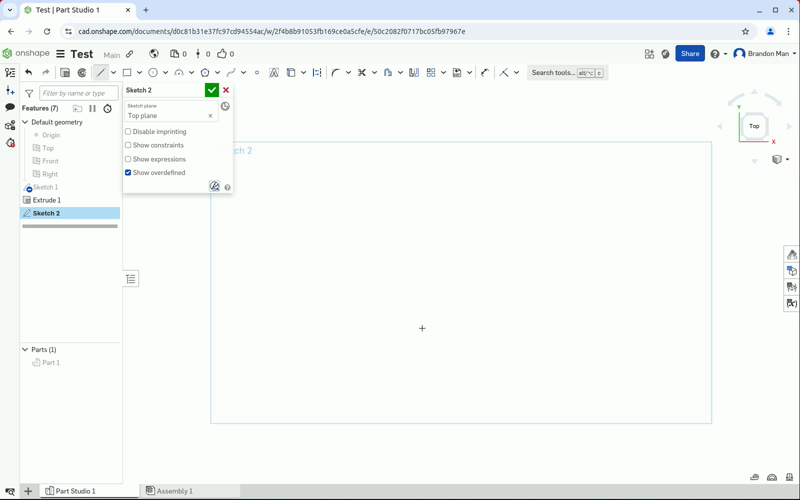
click(422, 327)
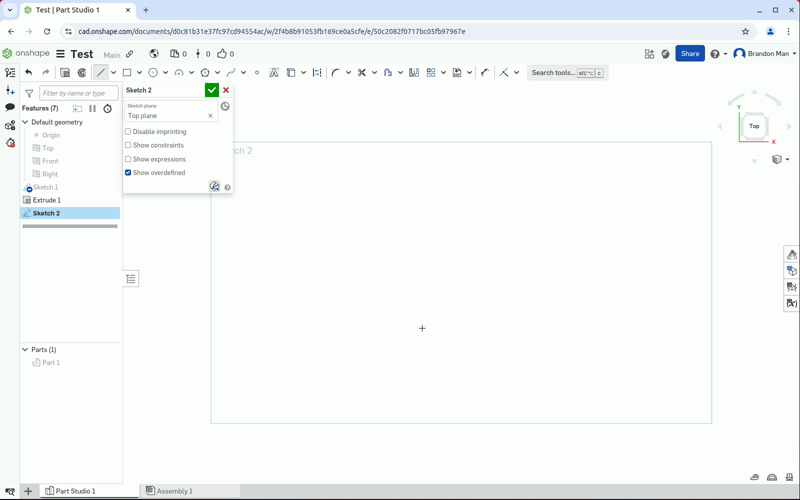
key_up(shift)
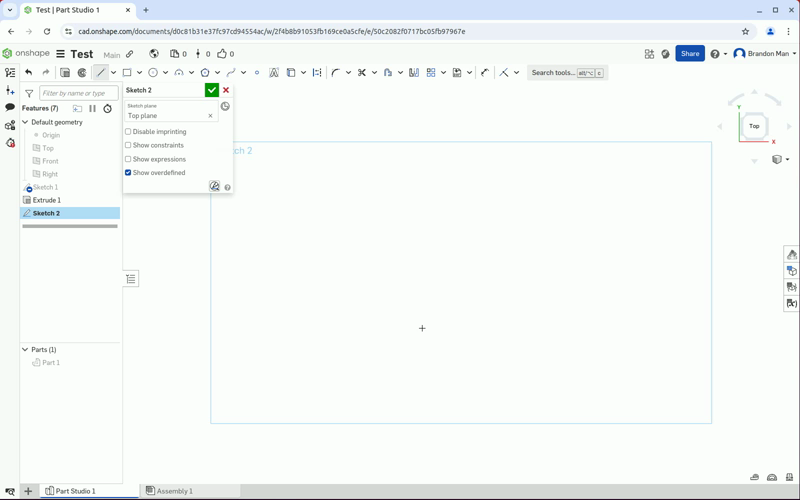
key_down(shift)
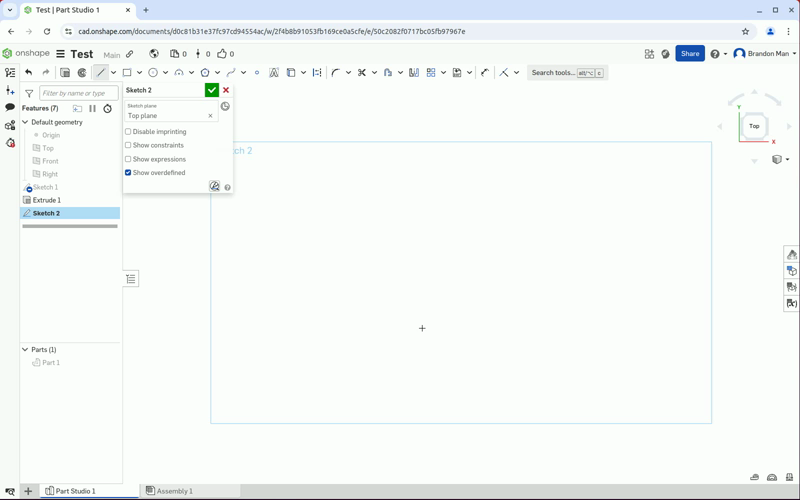
mouse_move(422, 234)
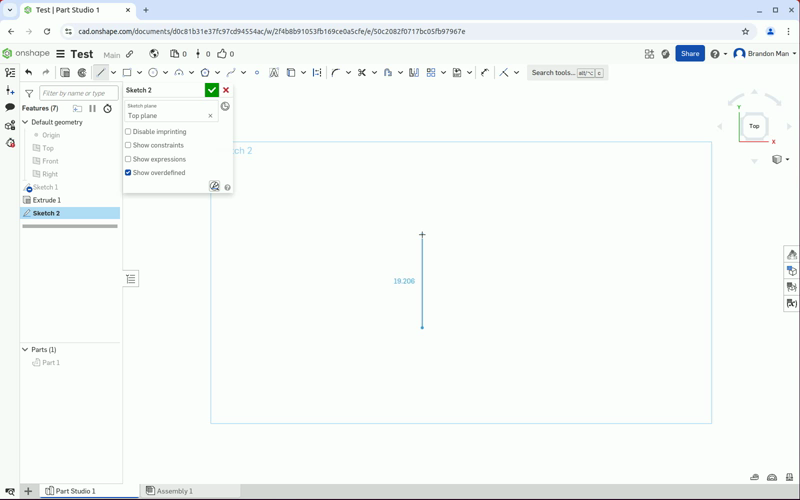
click(422, 234)
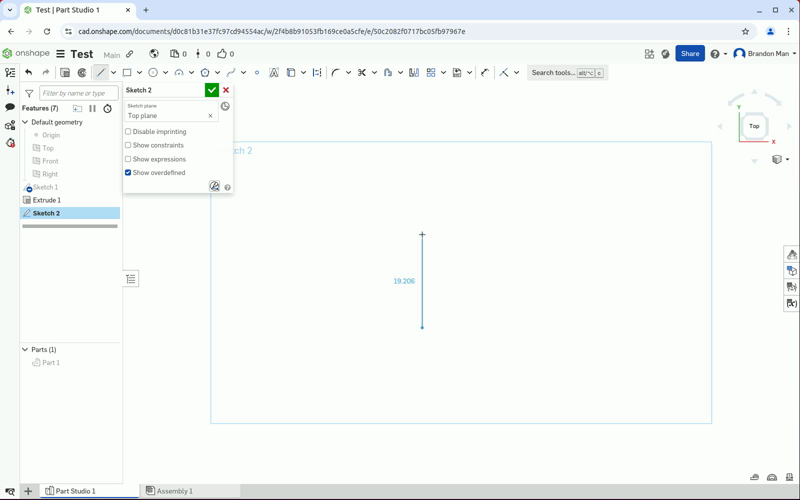
key_up(shift)
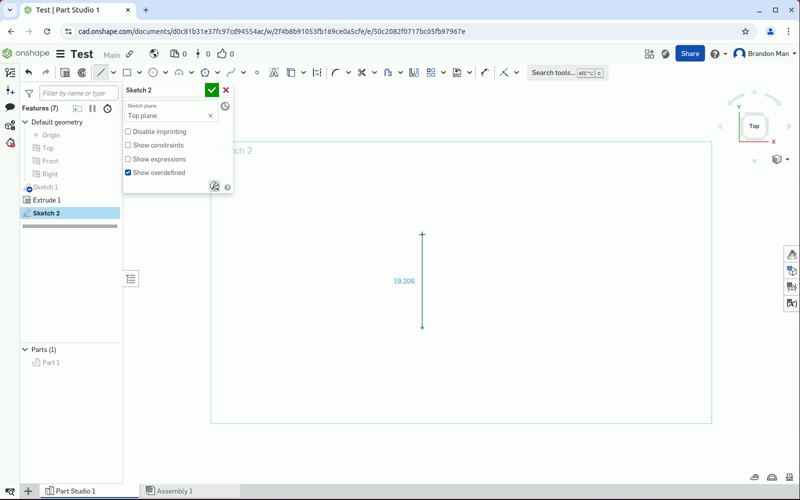
key(esc)
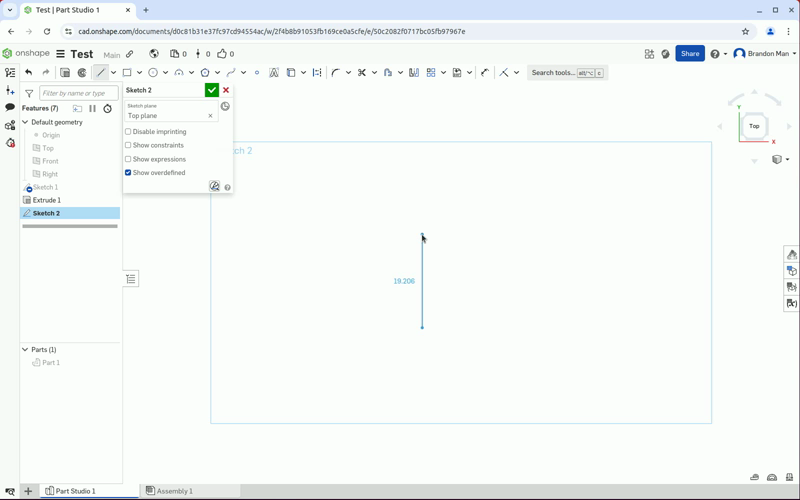
key(a)
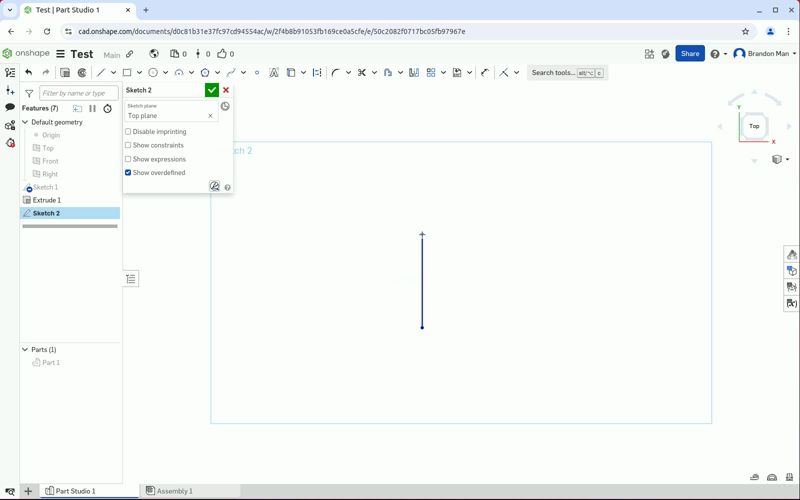
mouse_move(422, 234)
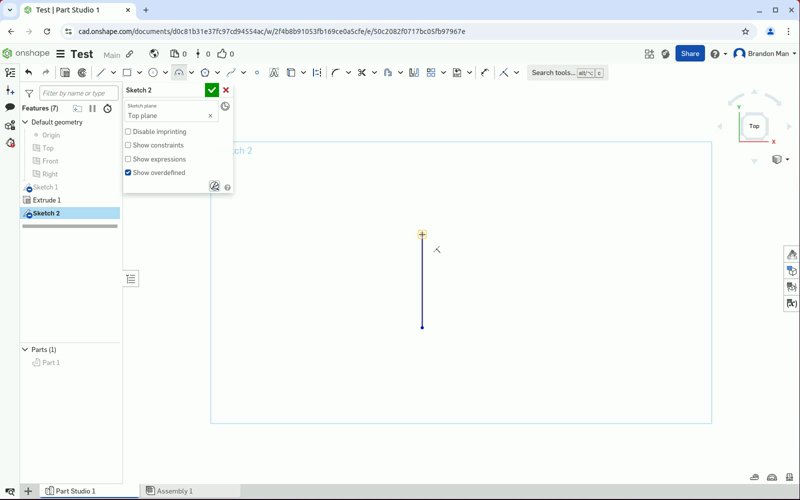
click(422, 234)
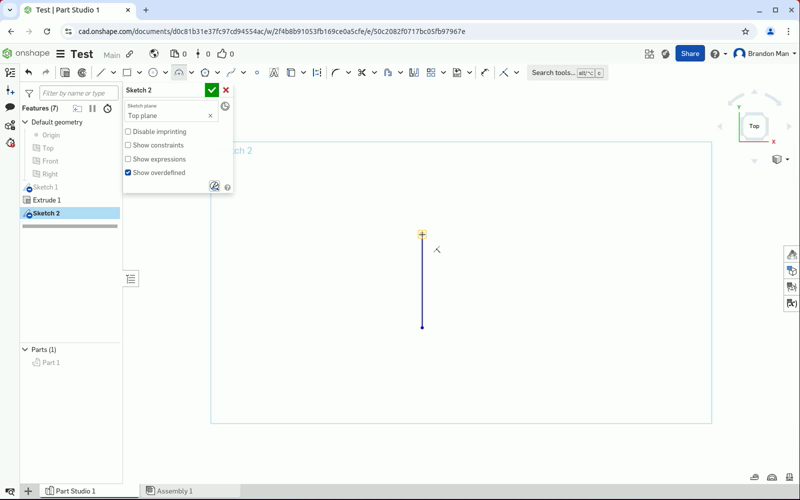
mouse_move(422, 327)
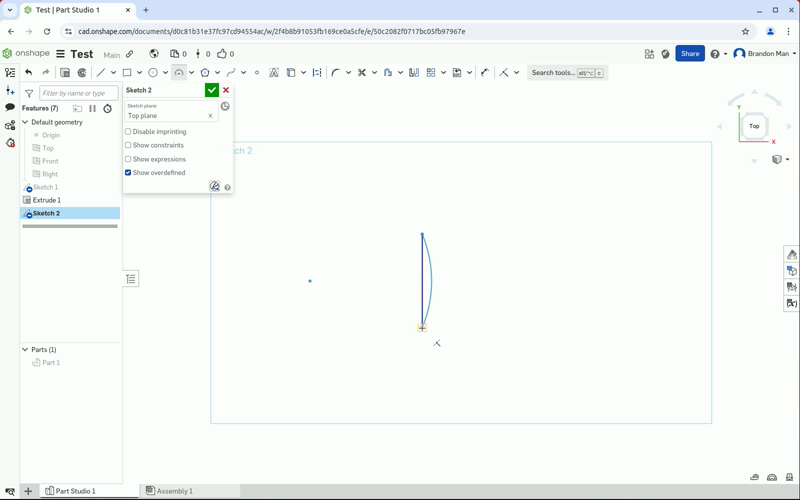
click(422, 327)
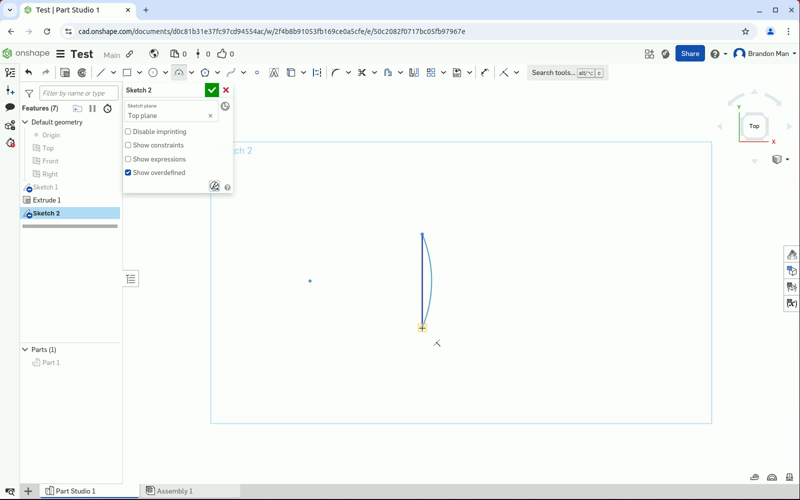
key_down(shift)
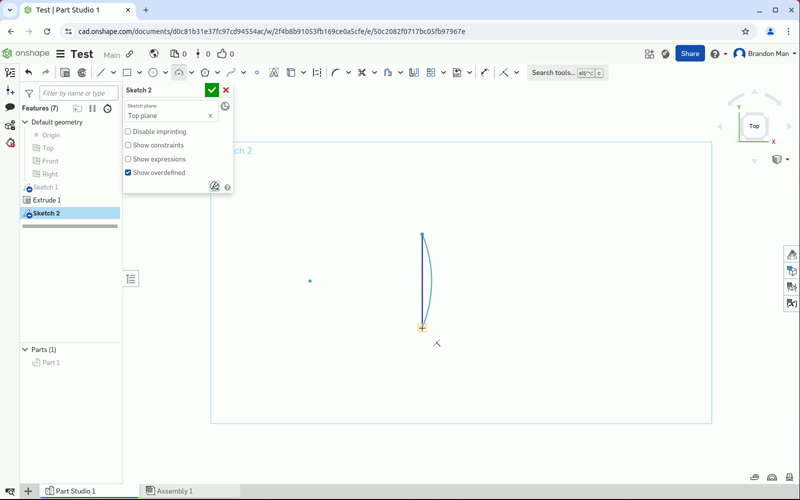
mouse_move(349, 280)
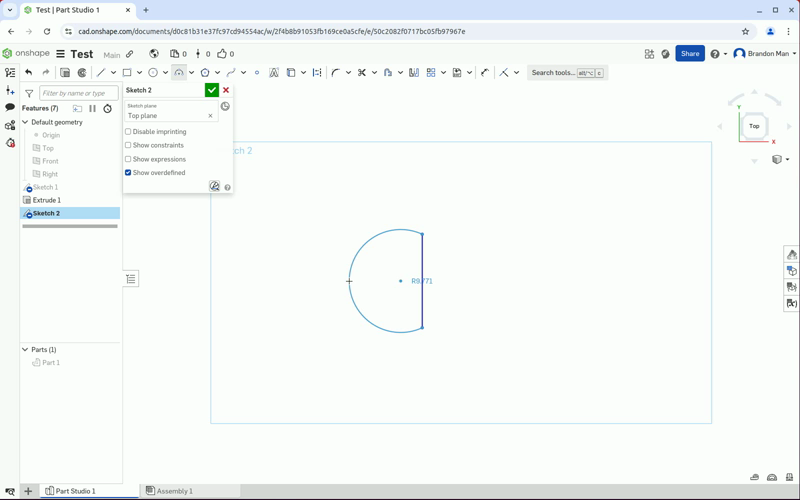
click(349, 280)
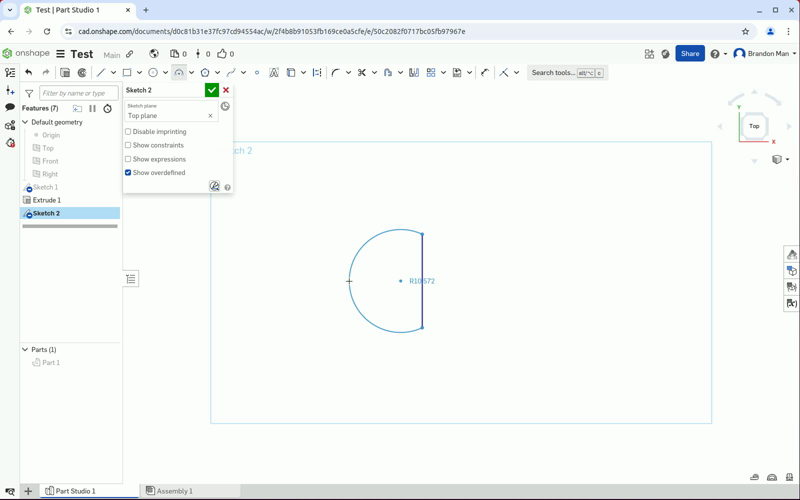
key_up(shift)
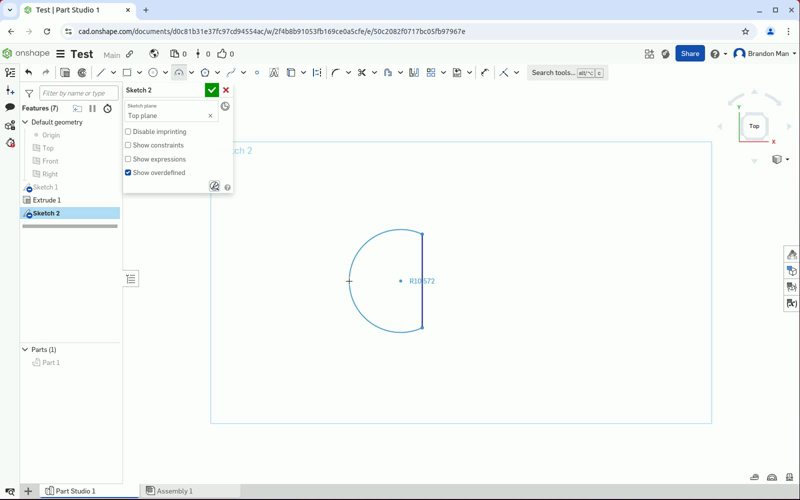
key(esc)
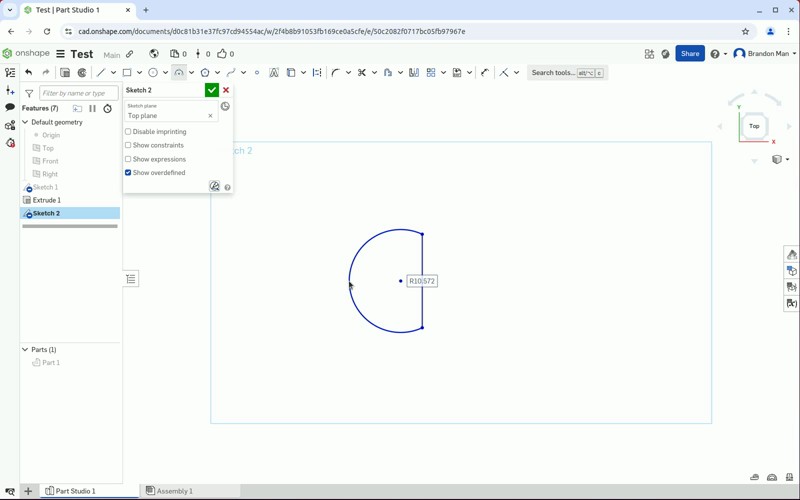
mouse_move(399, 262)
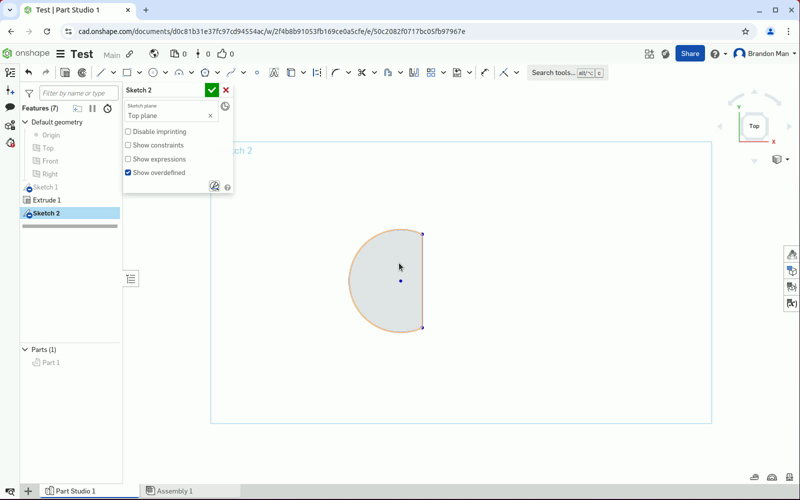
click(399, 262)
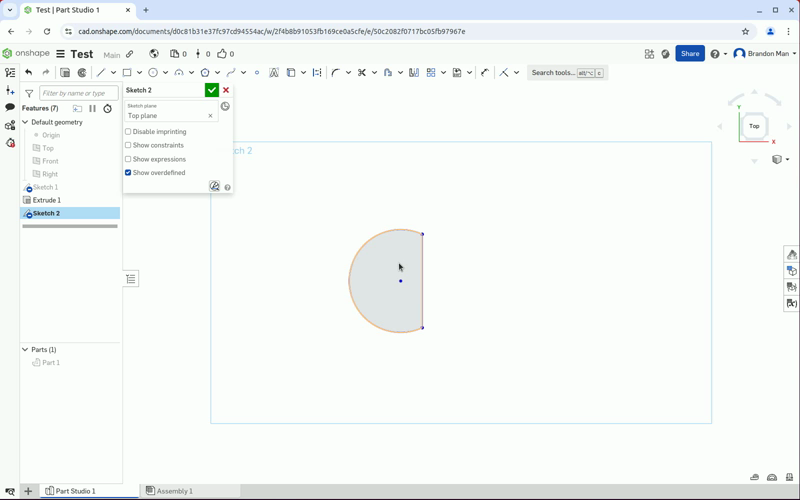
mouse_move(73, 352)
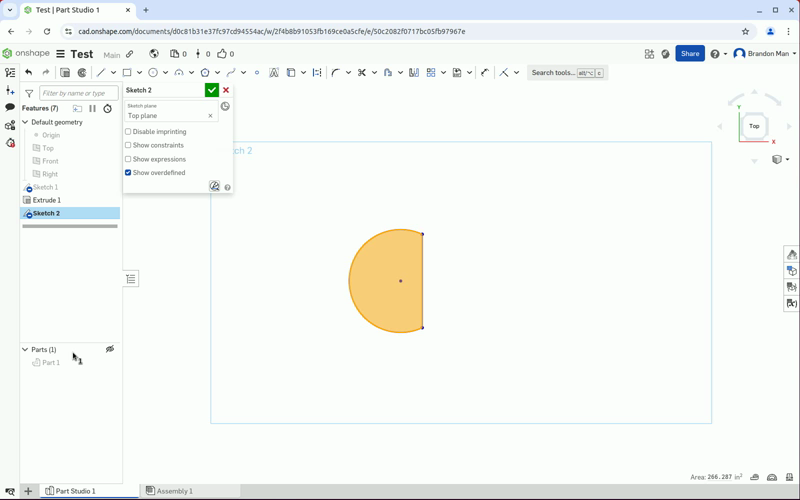
key(shift+y)
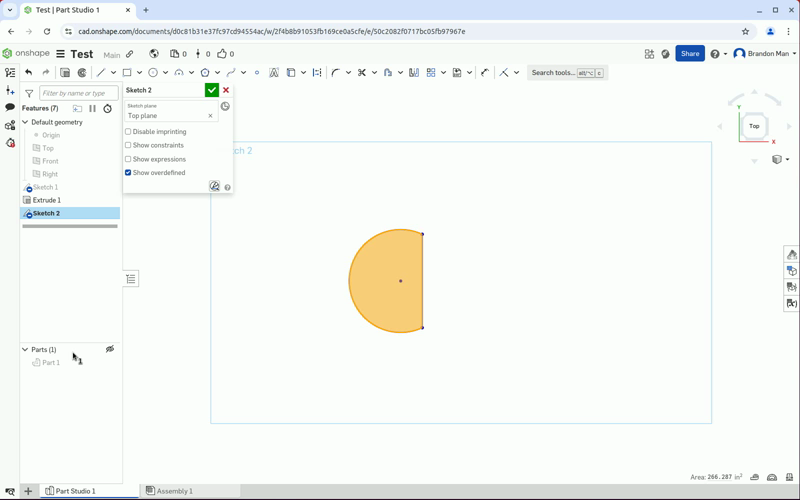
key(shift+e)
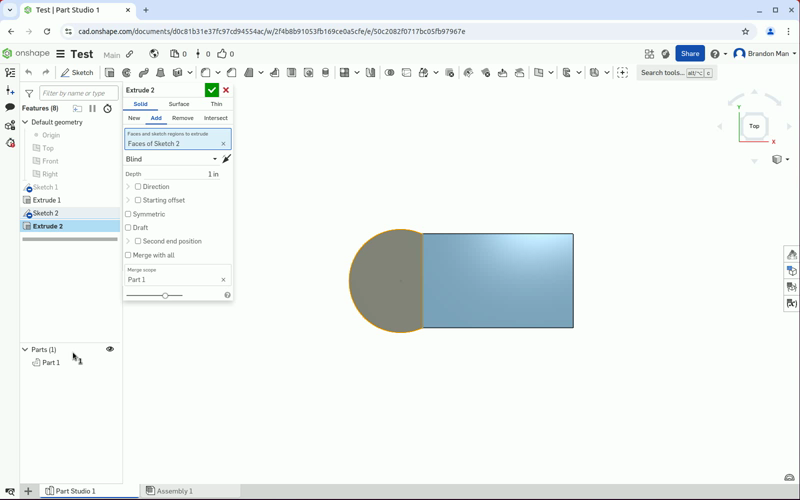
mouse_move(143, 106)
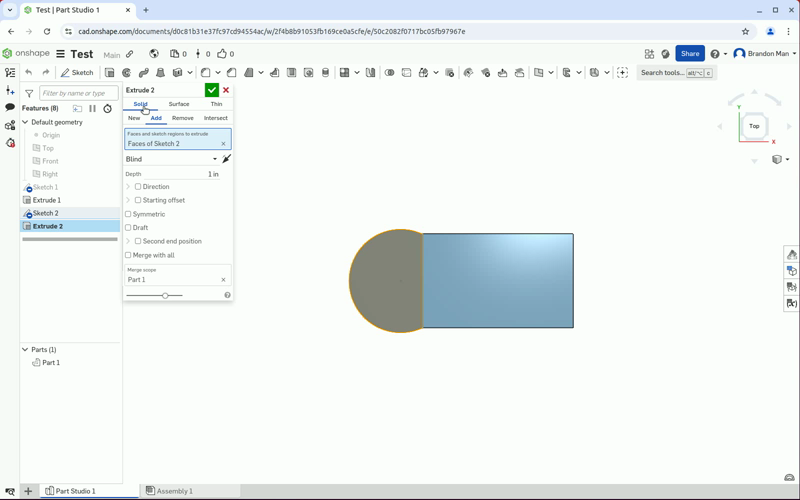
click(143, 106)
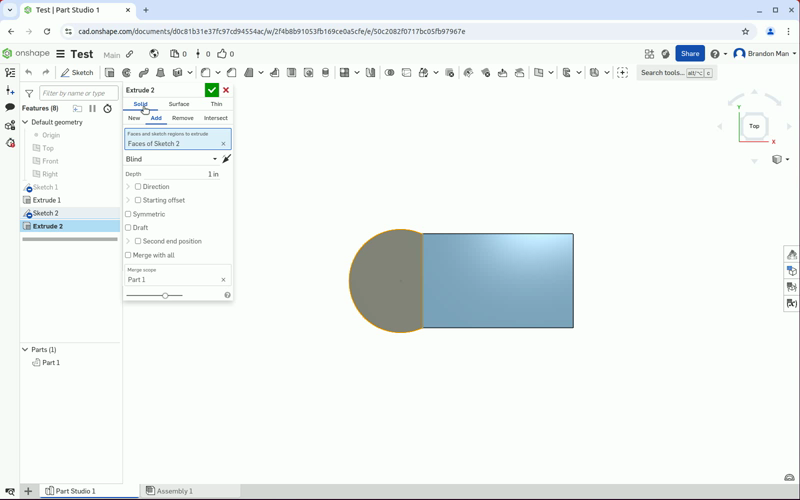
mouse_move(137, 120)
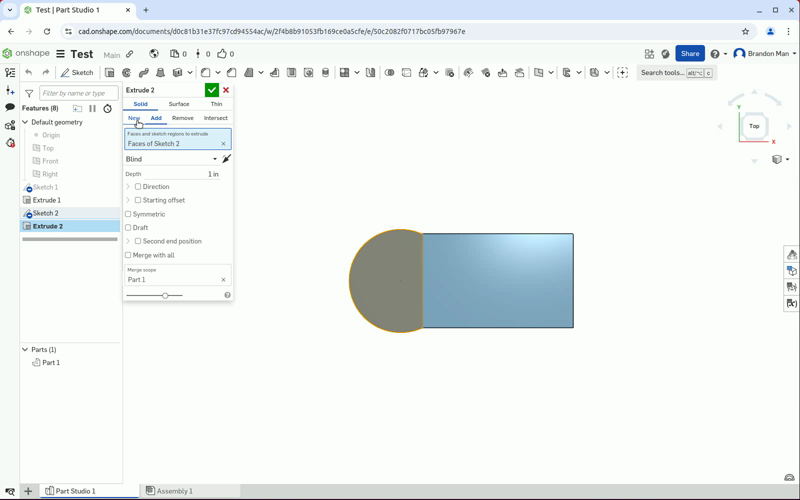
click(137, 120)
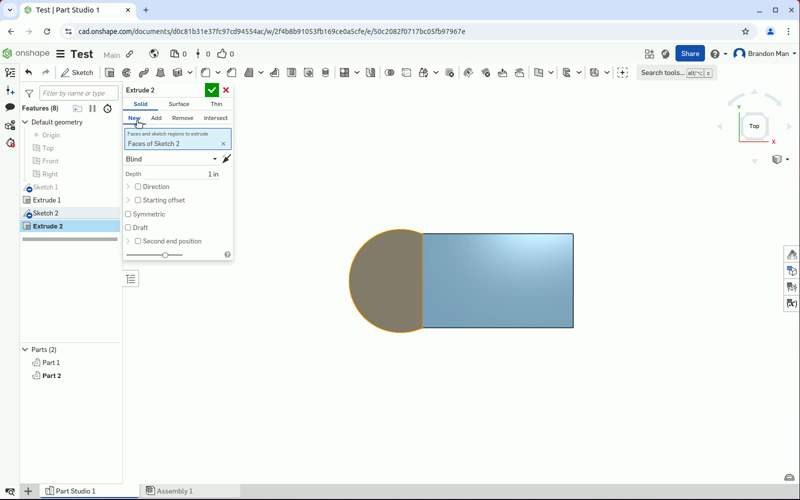
key(tab, 4)
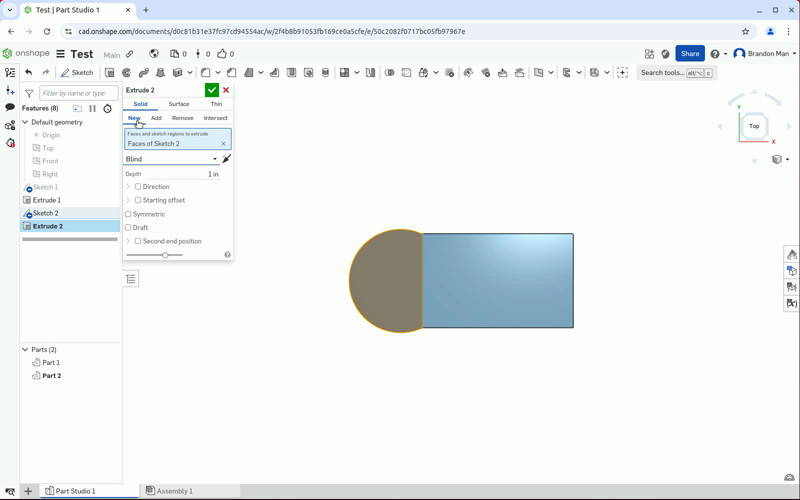
text(8.184)
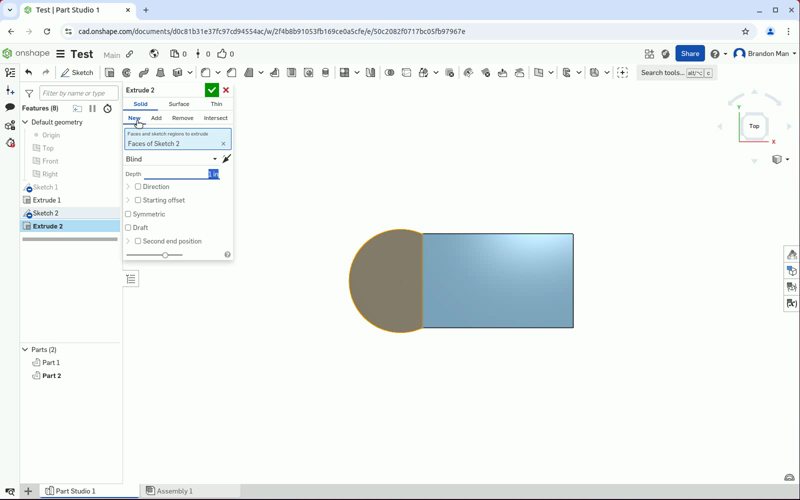
key(enter)
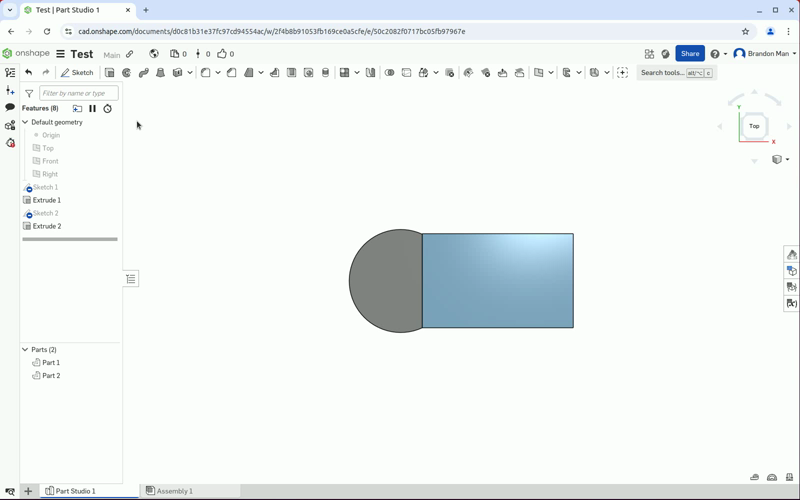
key(shift+h)
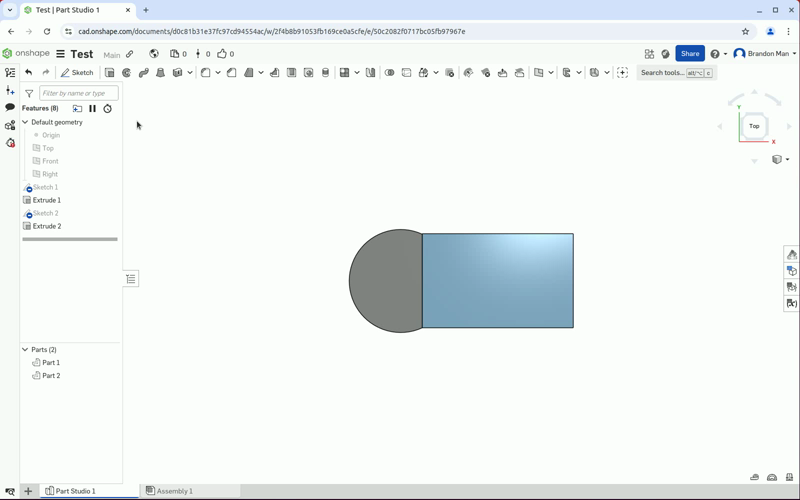
key(shift+h)
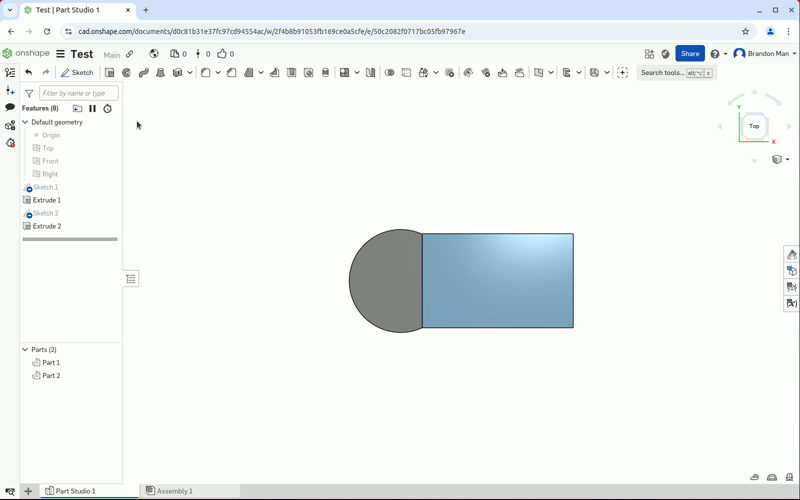
mouse_move(73, 189)
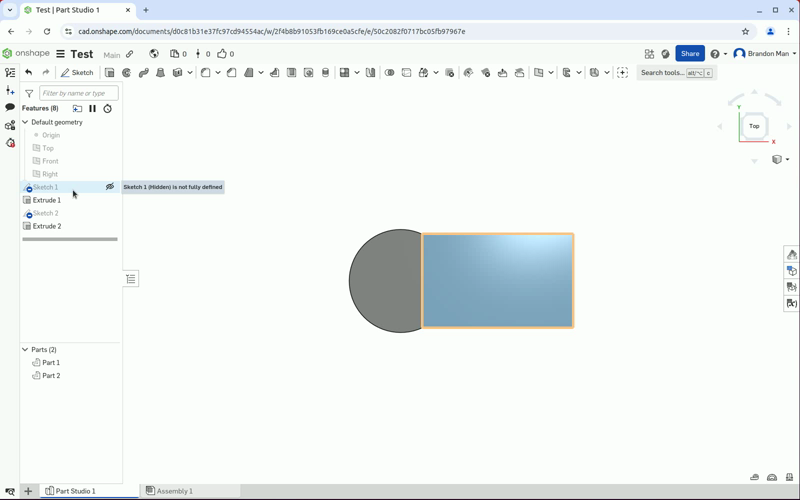
click(73, 189)
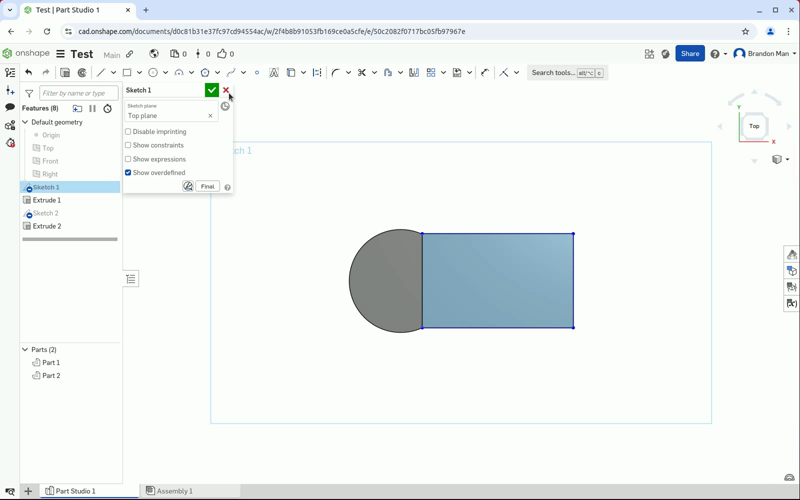
mouse_move(229, 92)
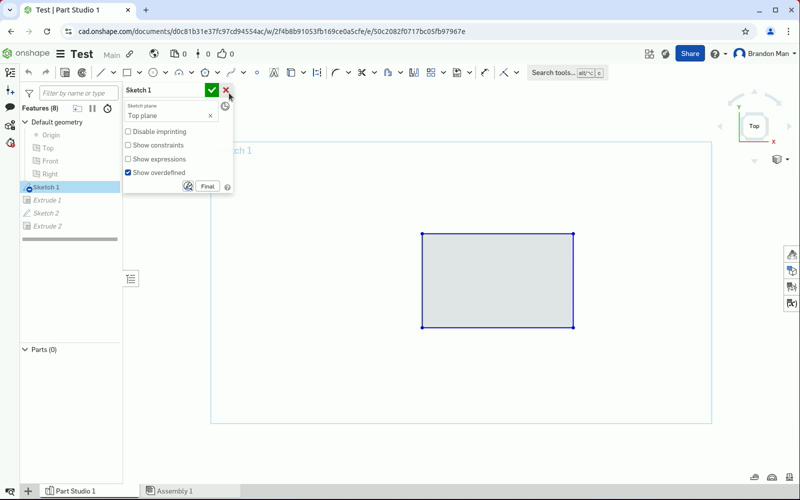
click(229, 92)
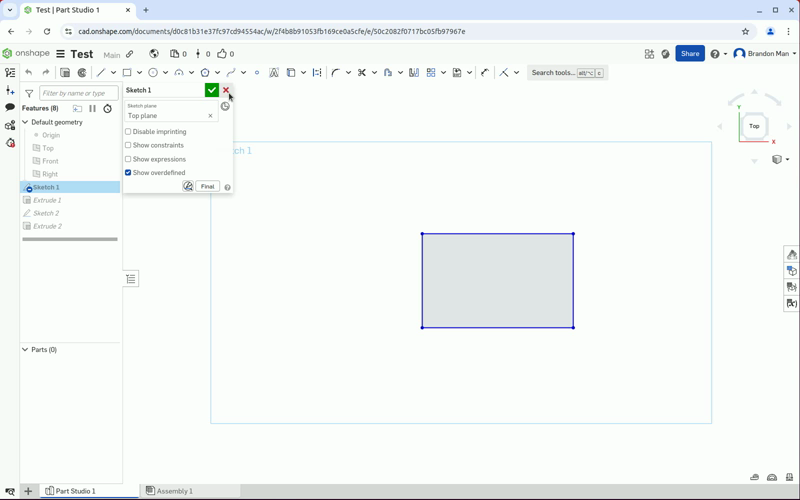
key(shift+s)
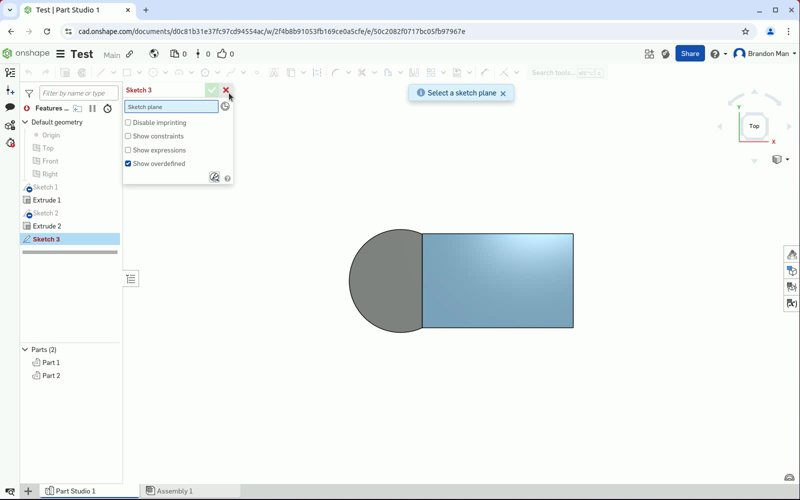
mouse_move(73, 150)
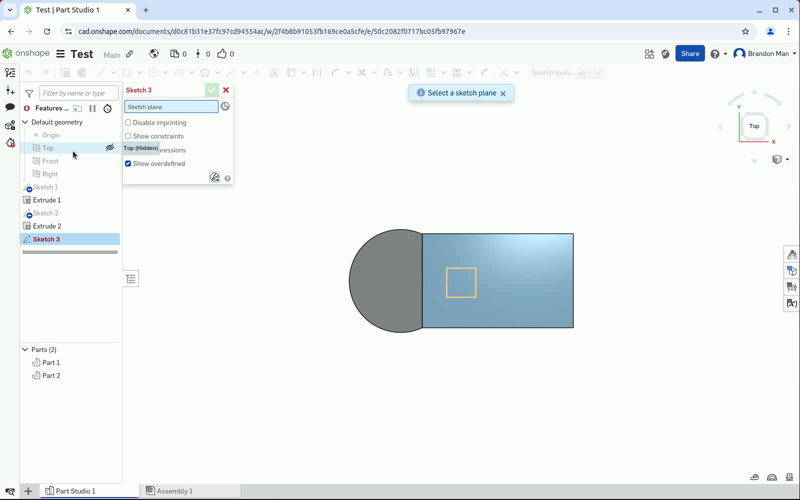
click(73, 150)
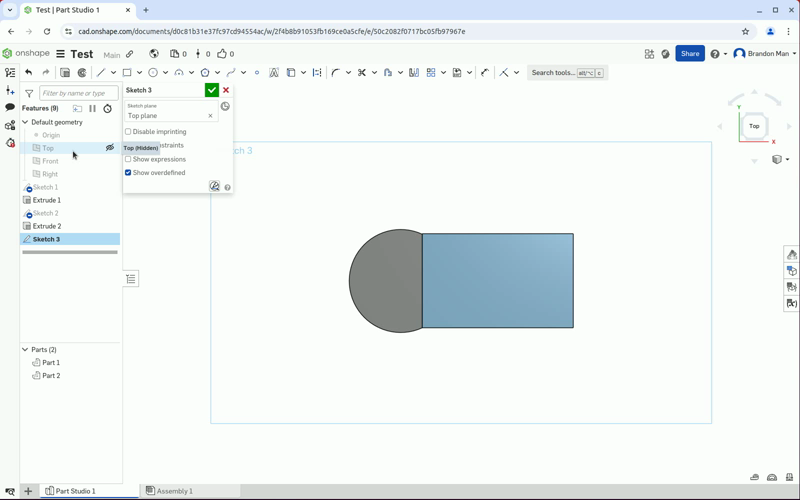
mouse_move(73, 352)
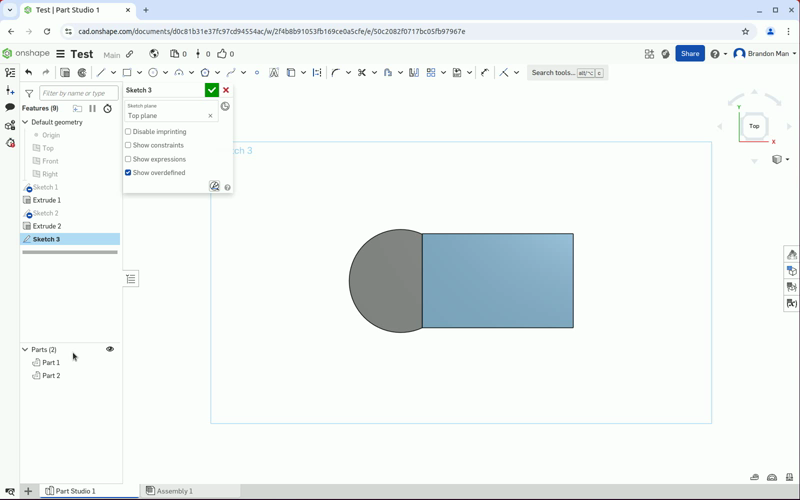
key(y)
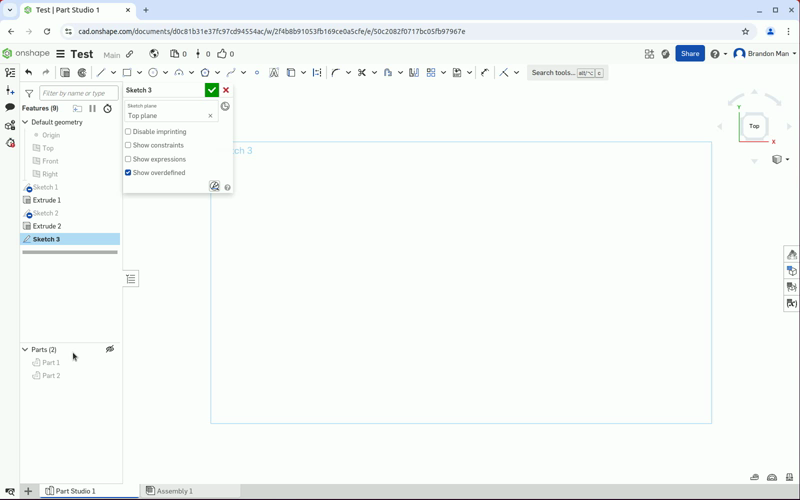
key(c)
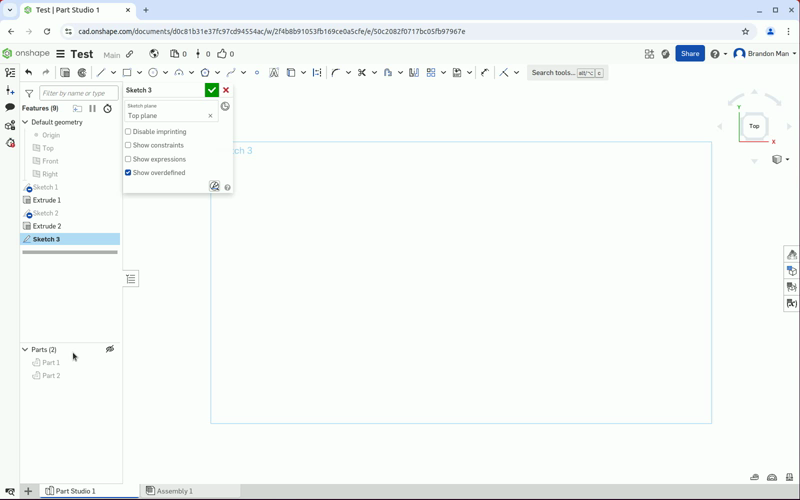
key_down(shift)
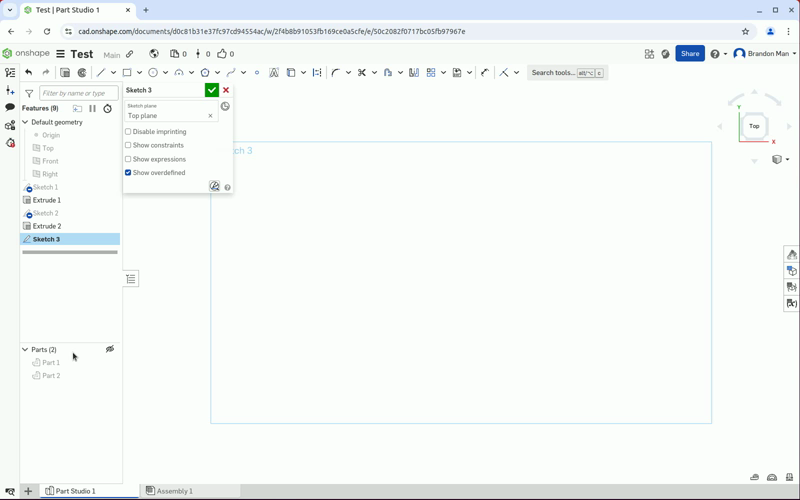
mouse_move(376, 282)
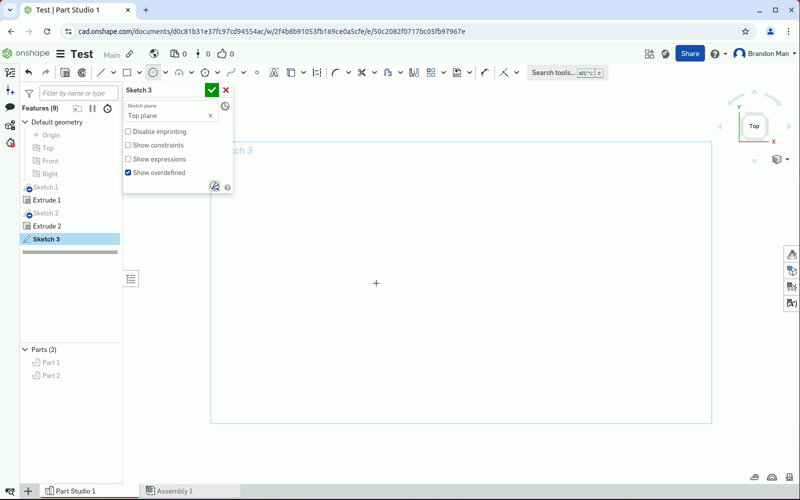
click(376, 282)
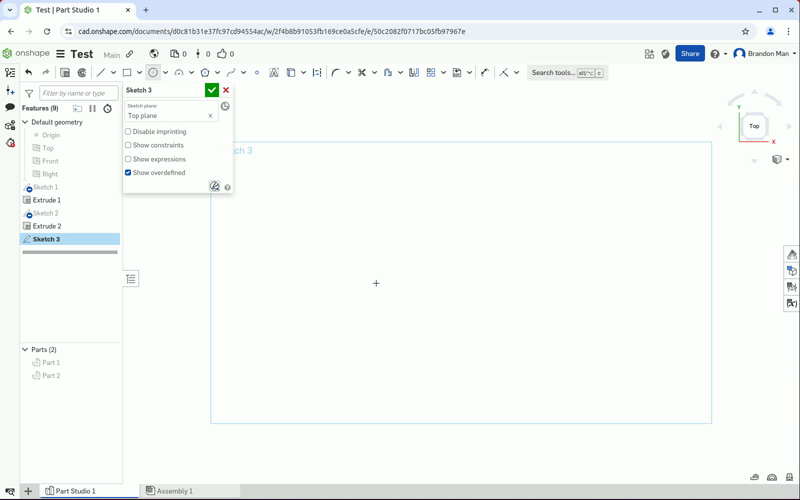
key_up(shift)
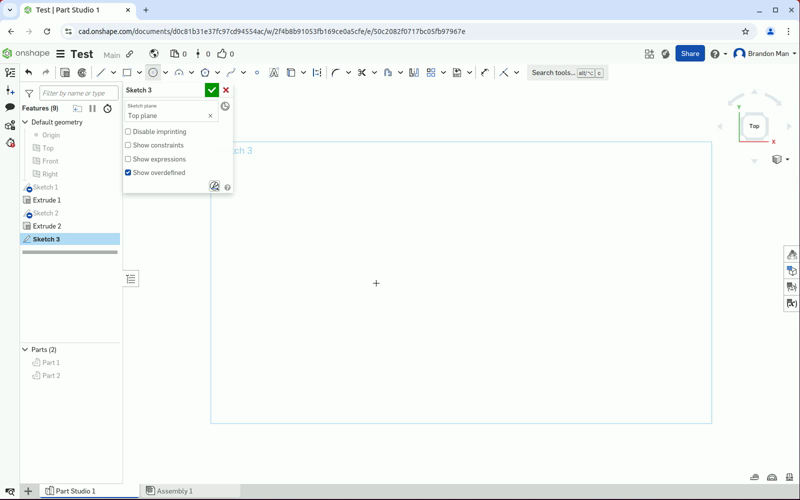
mouse_move(387, 282)
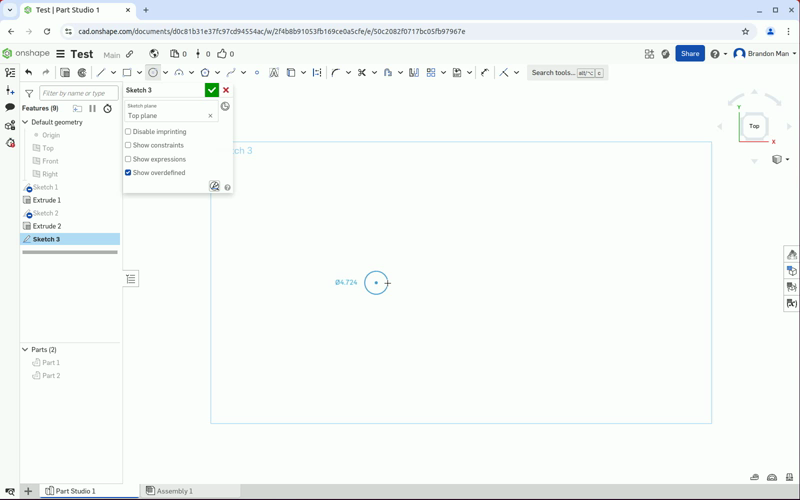
click(387, 282)
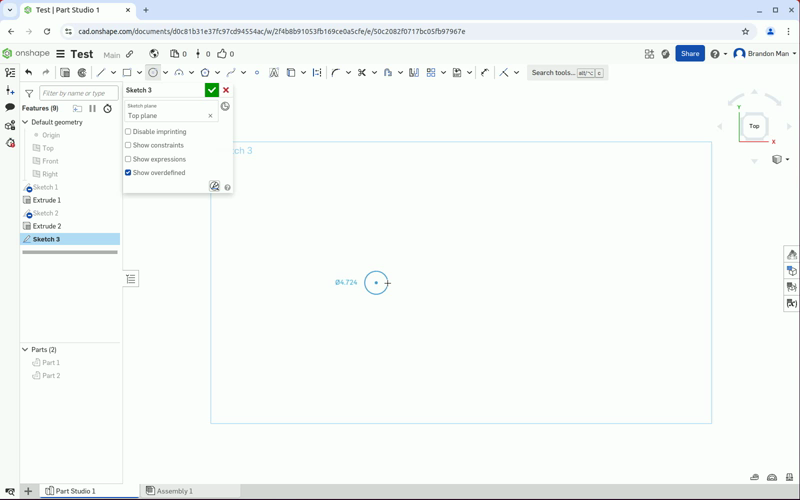
key(esc)
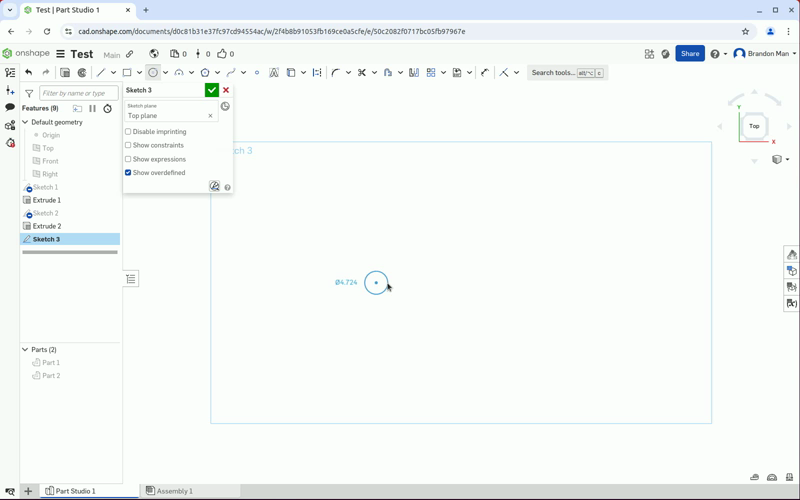
mouse_move(370, 284)
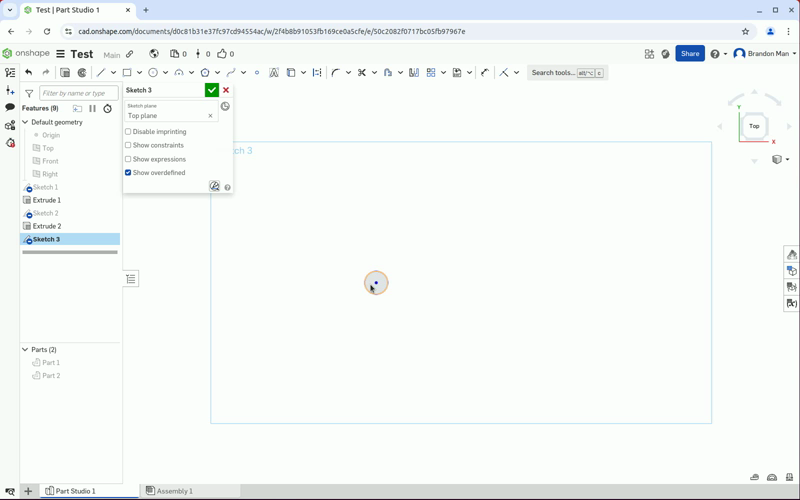
scroll(6)
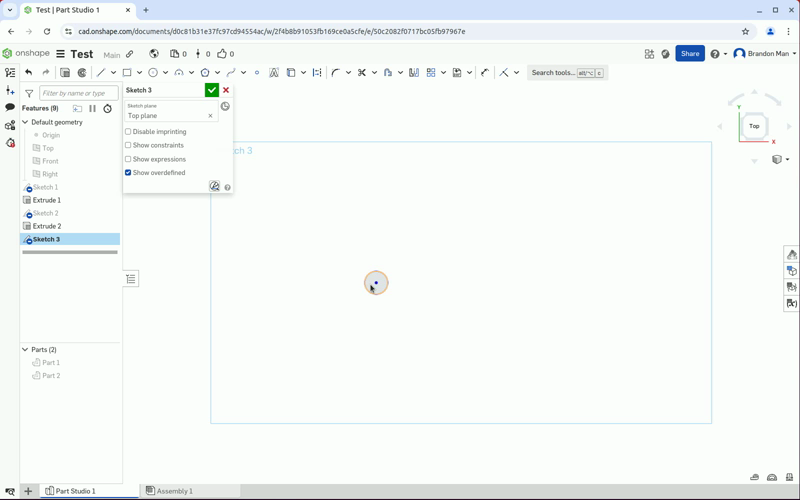
scroll(6)
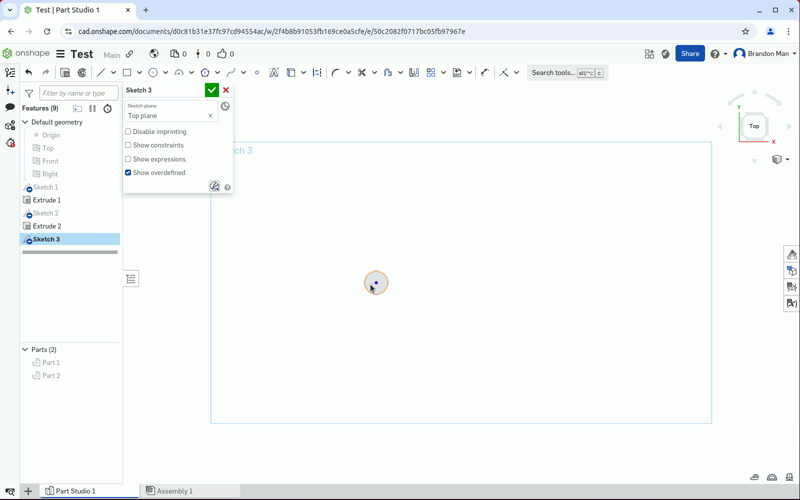
scroll(6)
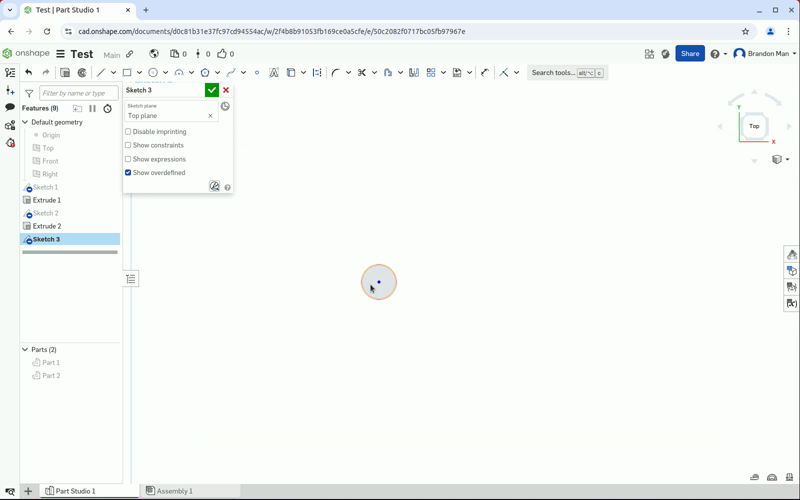
scroll(6)
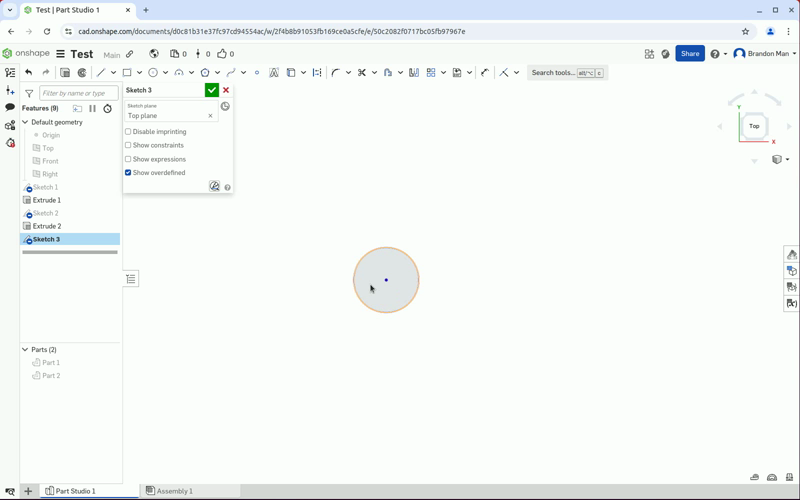
scroll(6)
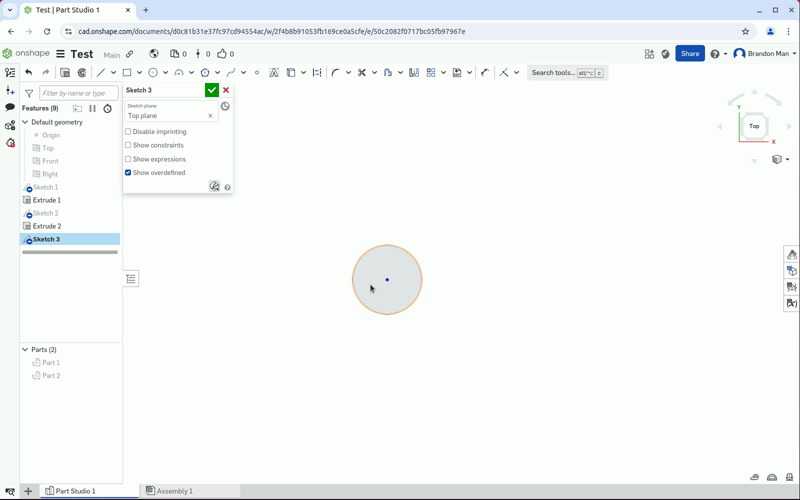
scroll(6)
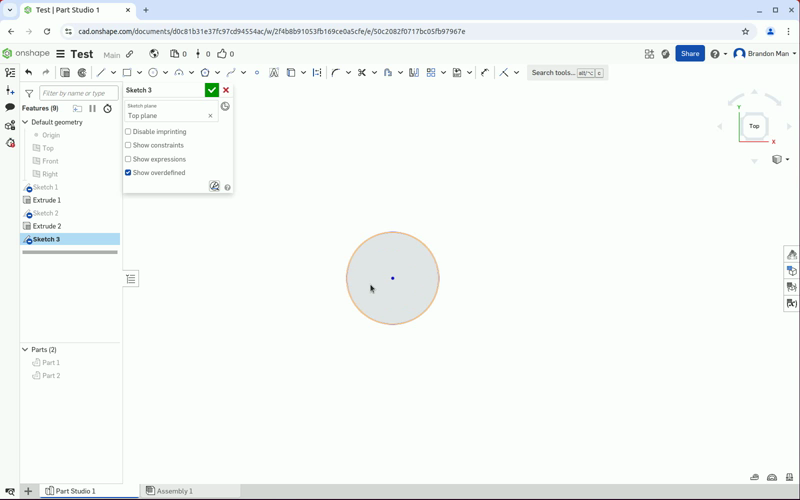
scroll(6)
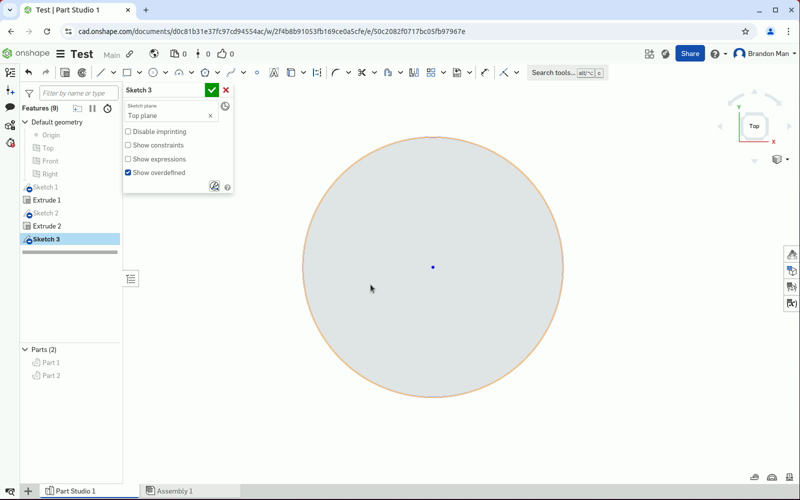
click(370, 284)
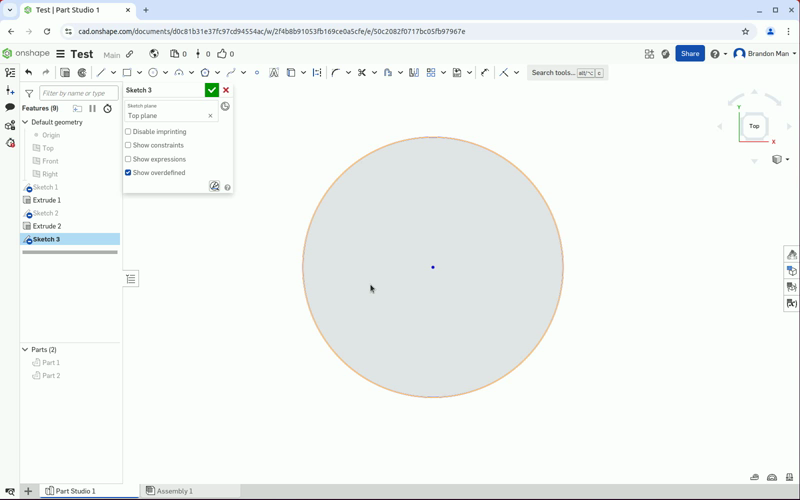
scroll(-6)
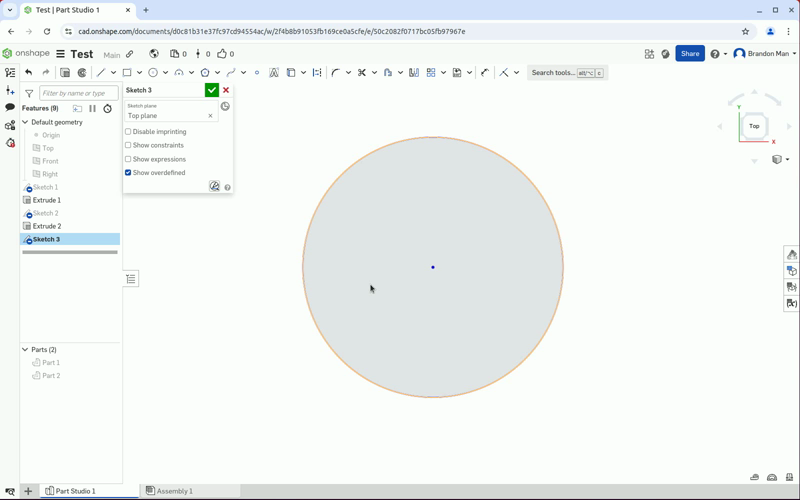
scroll(-6)
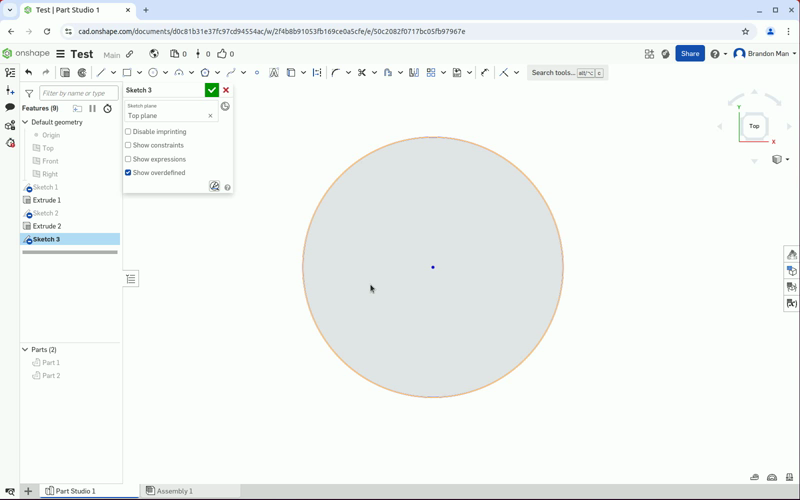
scroll(-6)
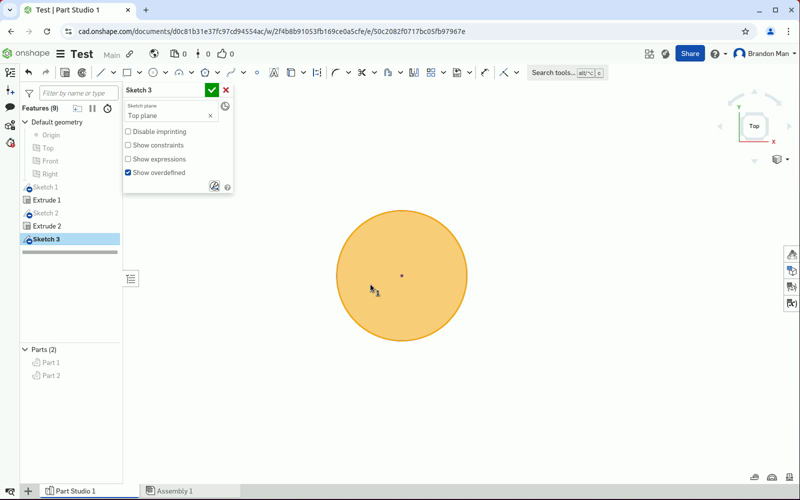
scroll(-6)
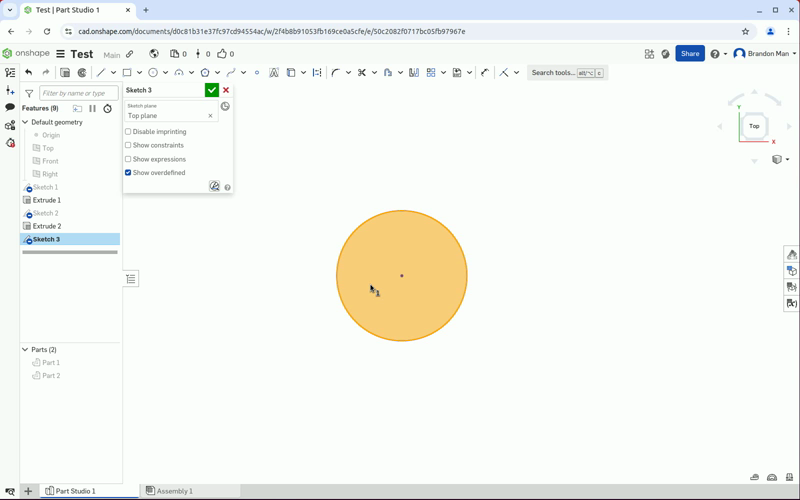
scroll(-6)
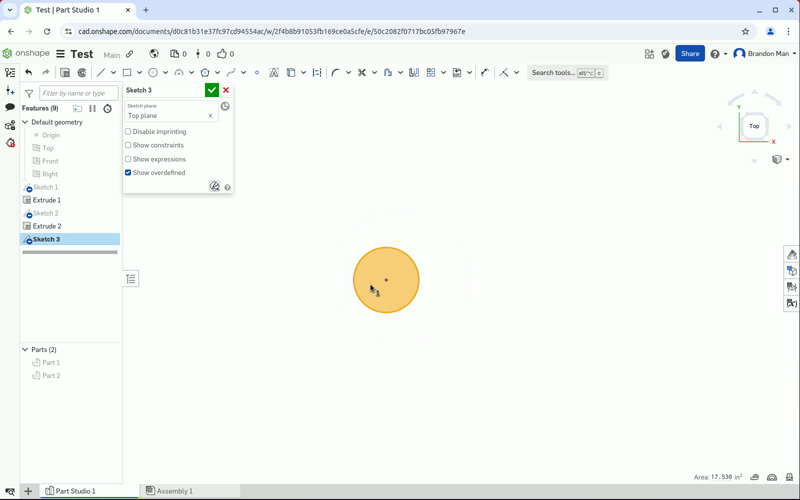
scroll(-6)
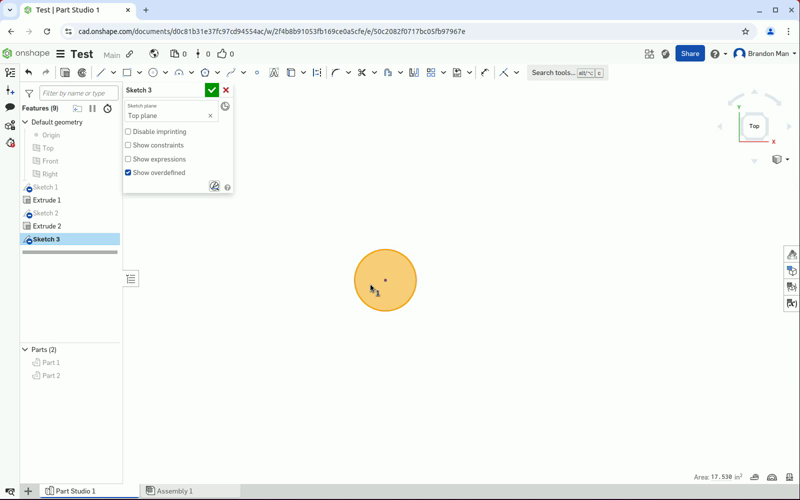
scroll(-6)
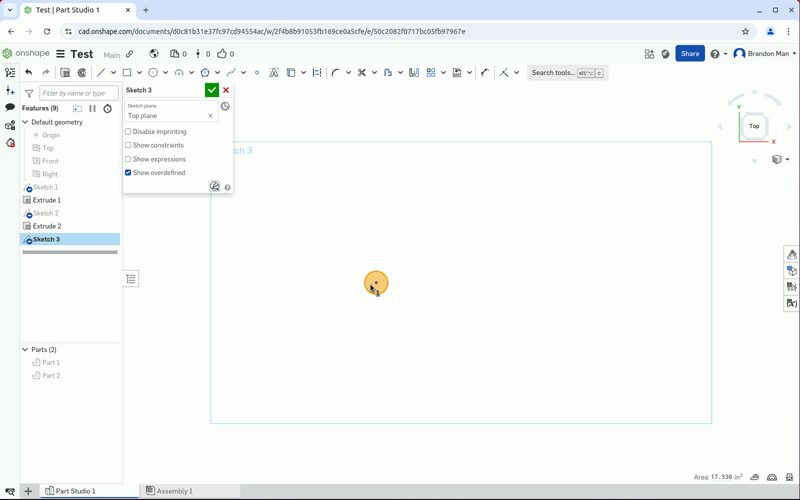
mouse_move(73, 352)
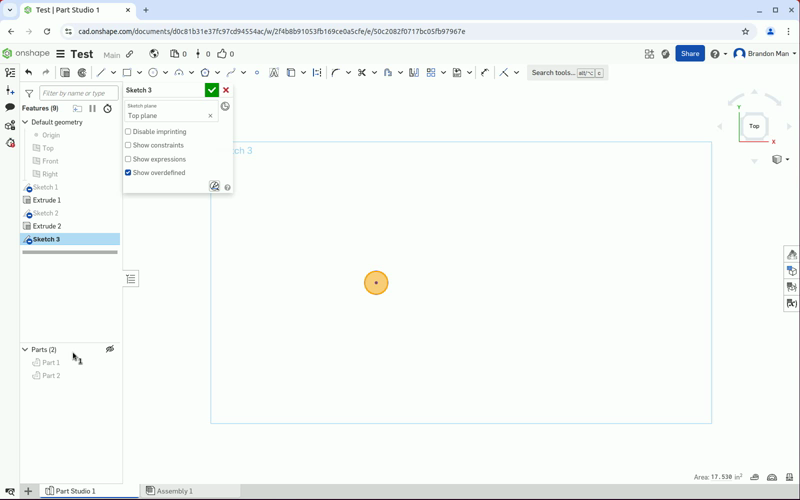
key(shift+y)
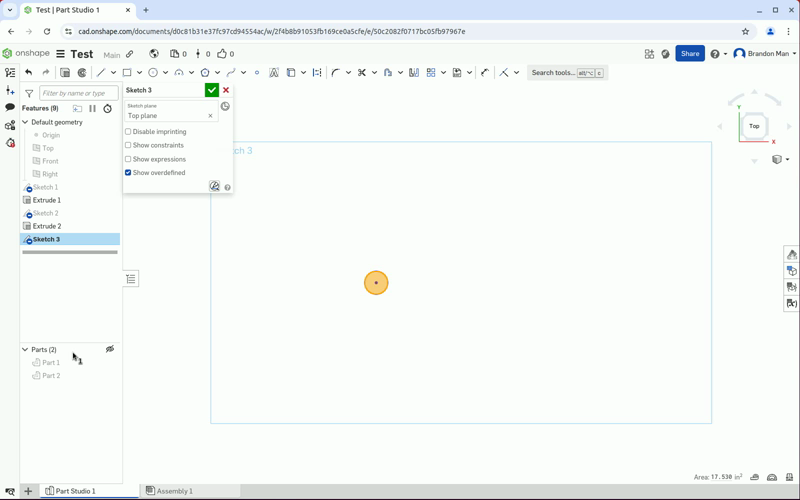
key(shift+e)
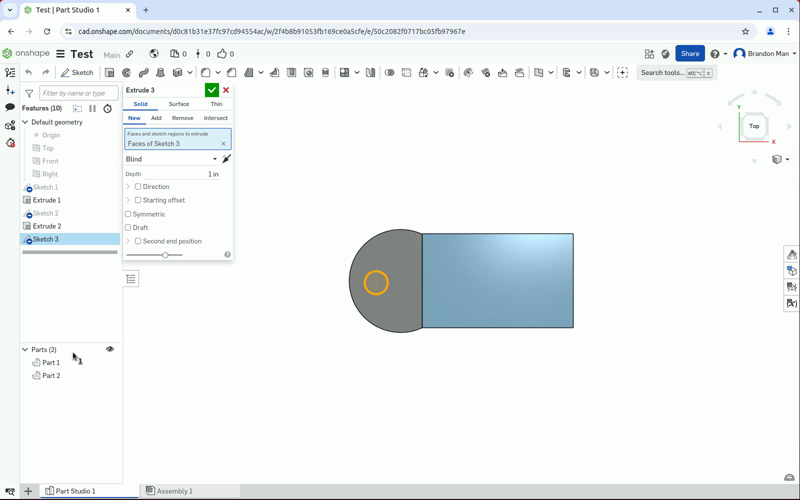
mouse_move(143, 106)
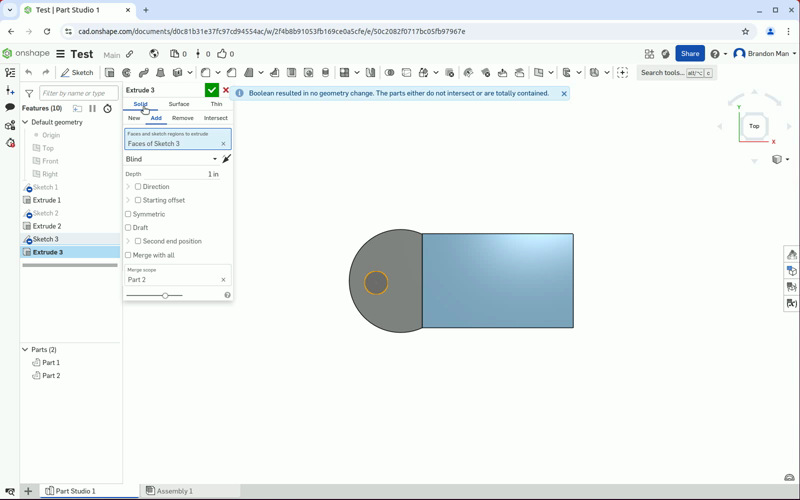
click(143, 106)
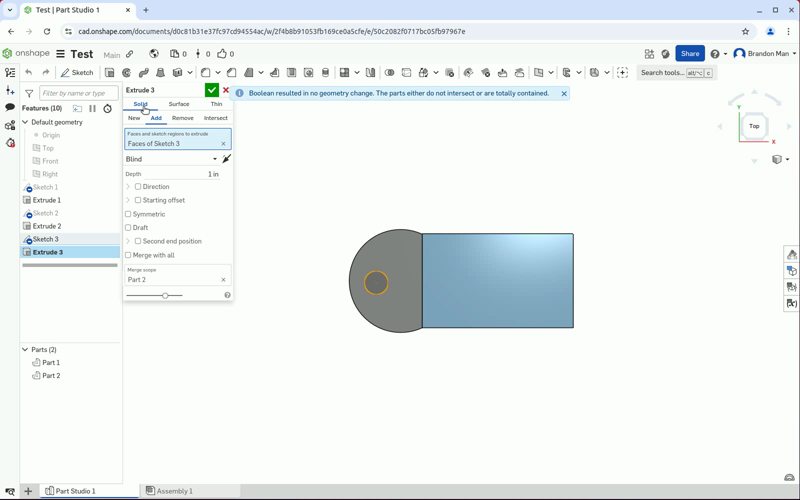
mouse_move(137, 120)
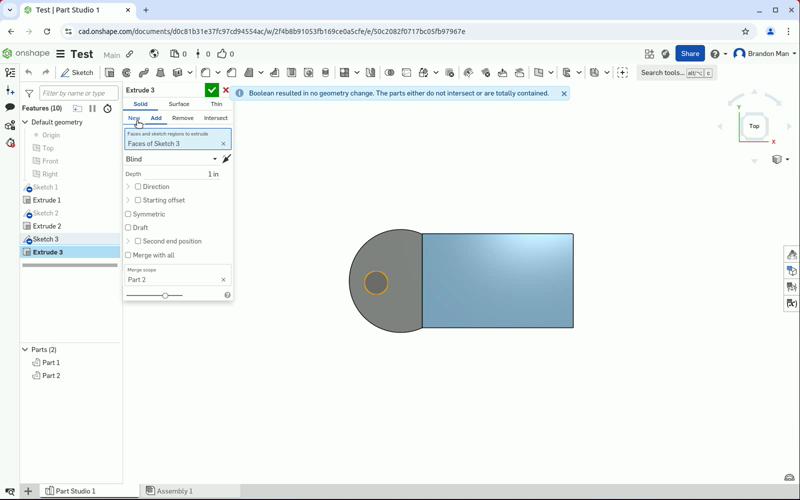
click(137, 120)
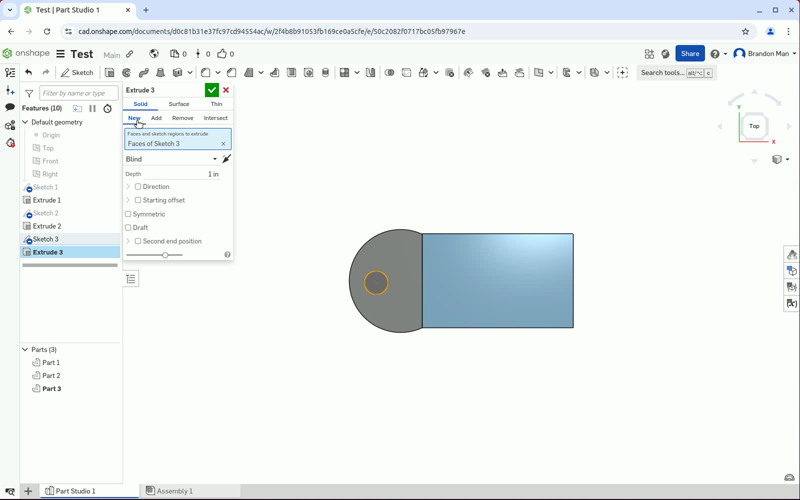
key(tab, 4)
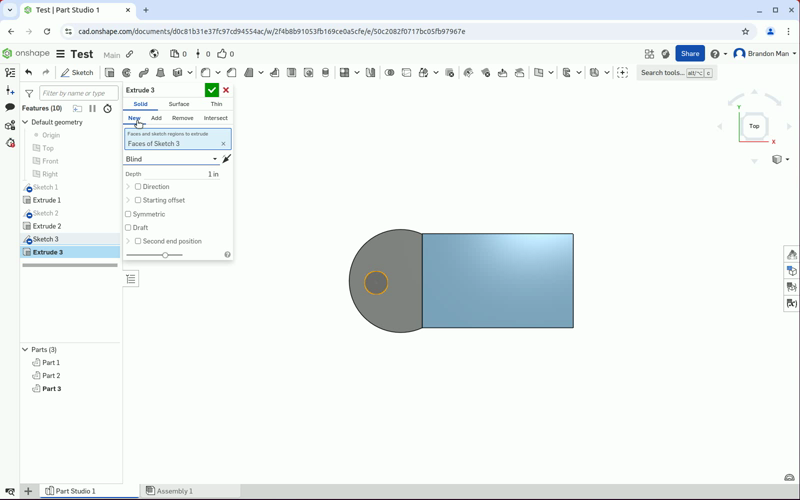
text(8.184)
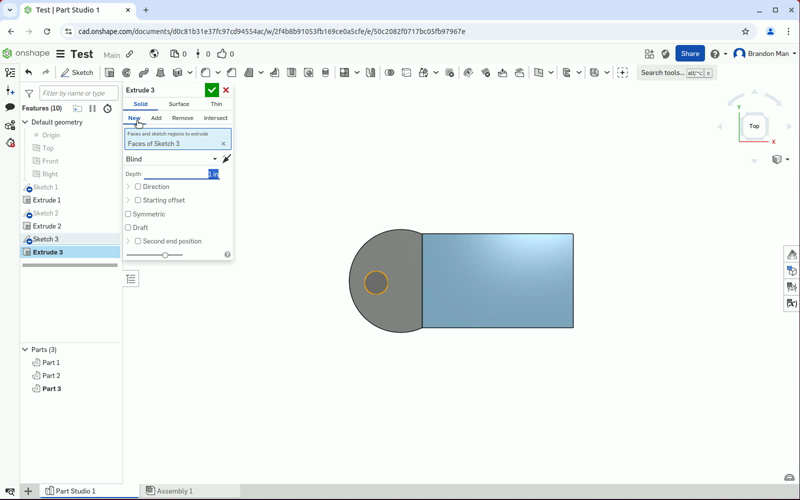
key(enter)
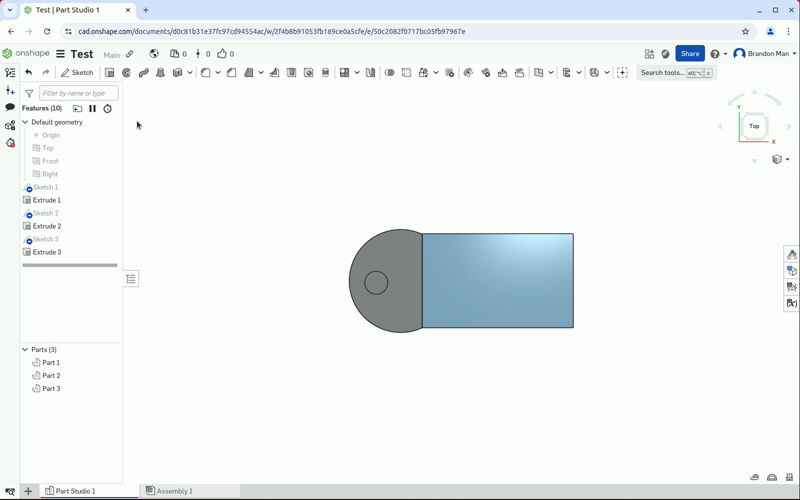
key(shift+h)
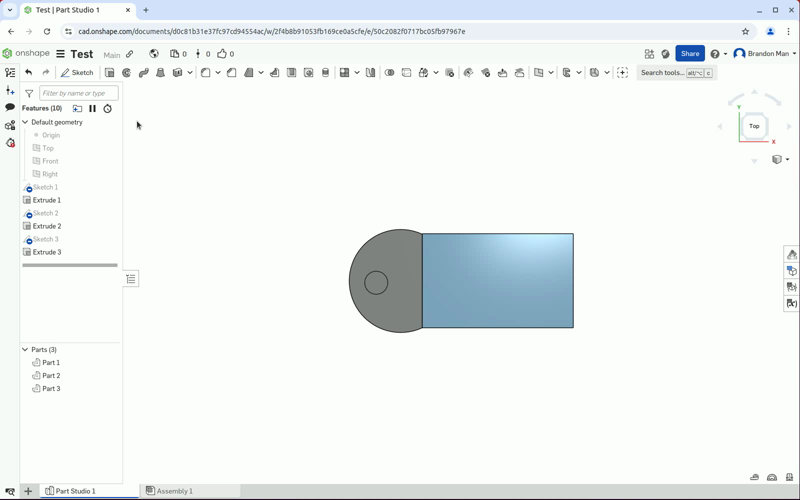
key(shift+h)
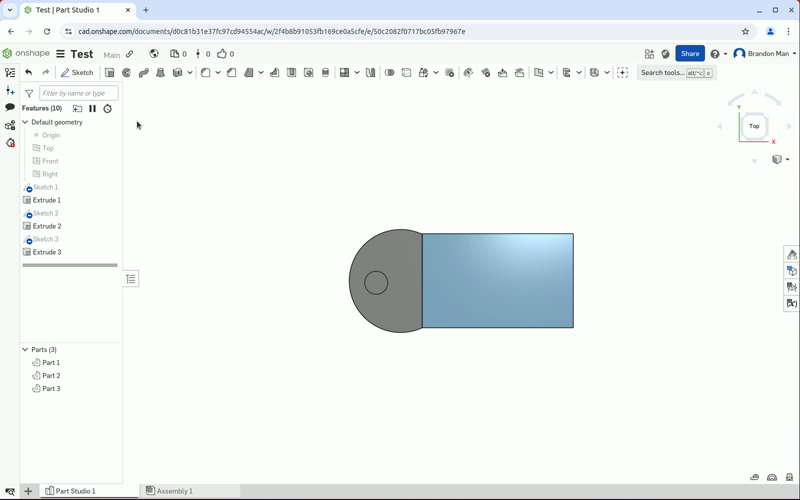
mouse_move(73, 189)
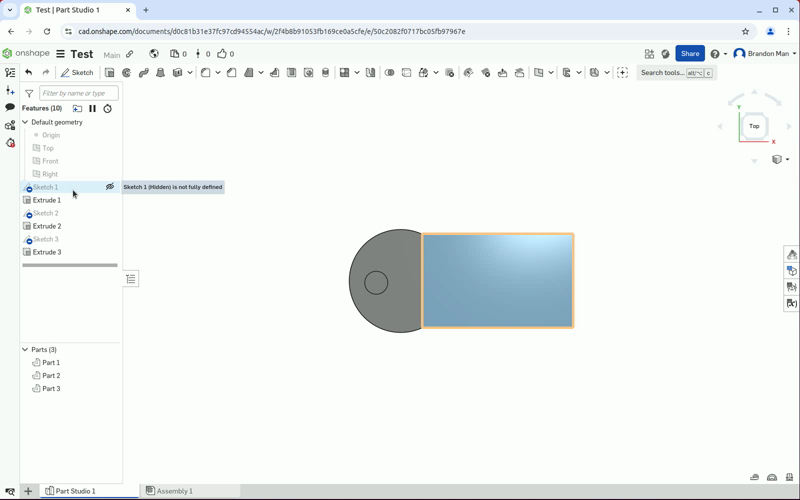
click(73, 189)
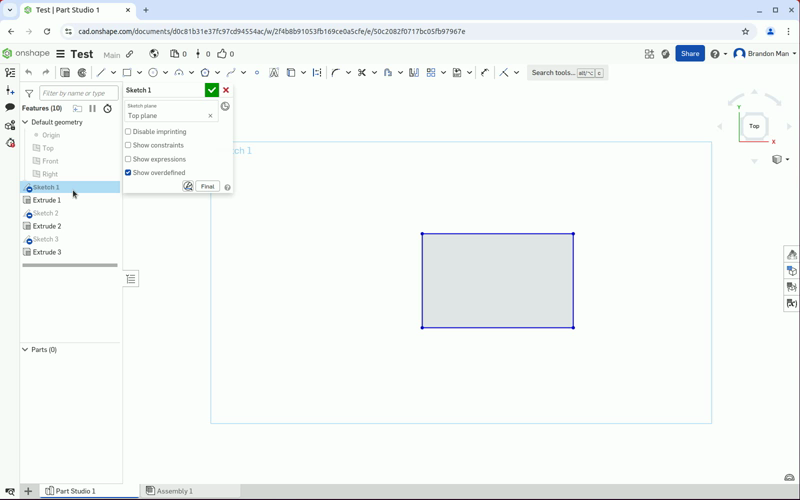
mouse_move(229, 92)
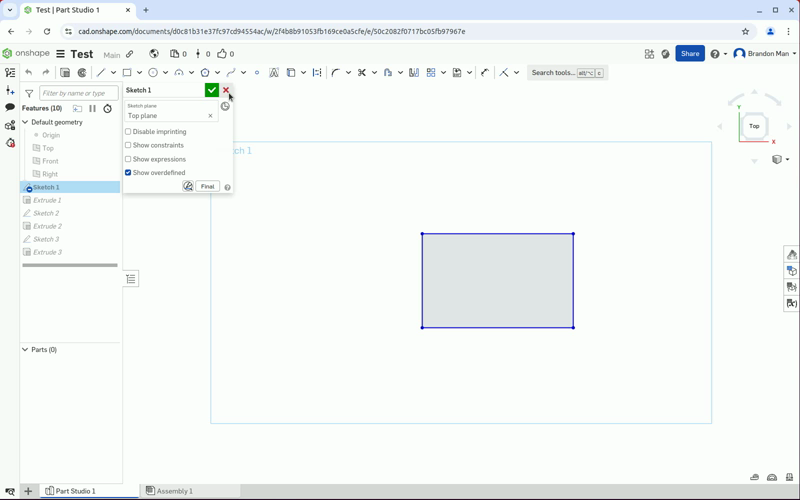
click(229, 92)
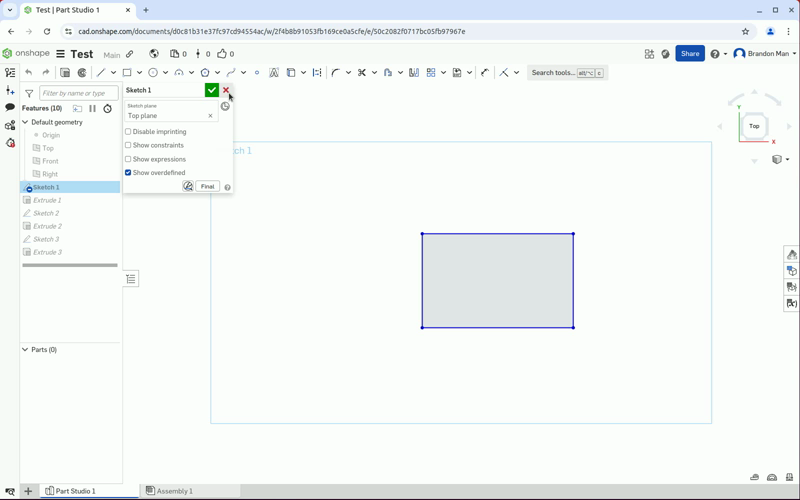
key(shift+s)
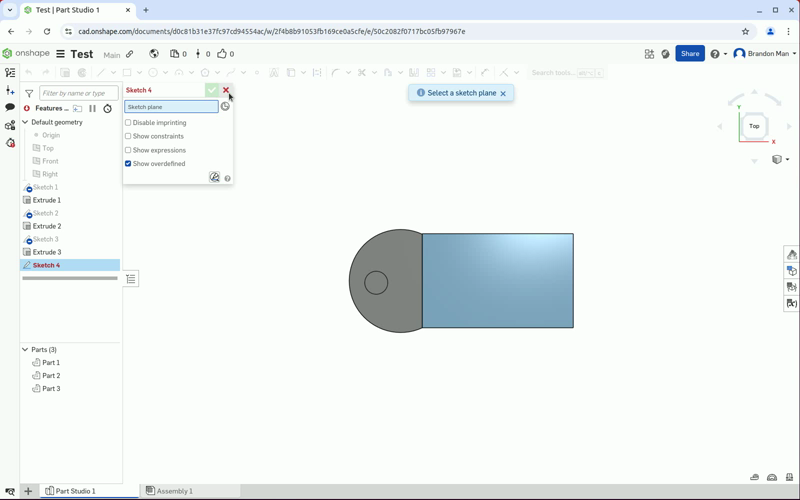
mouse_move(73, 150)
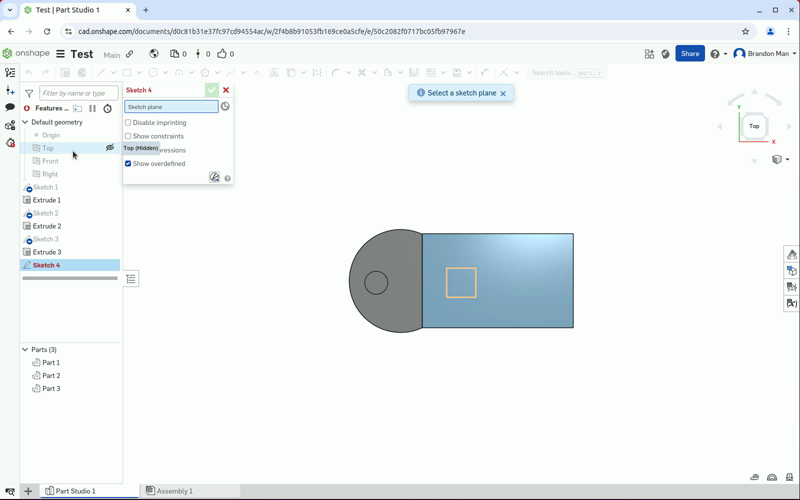
click(73, 150)
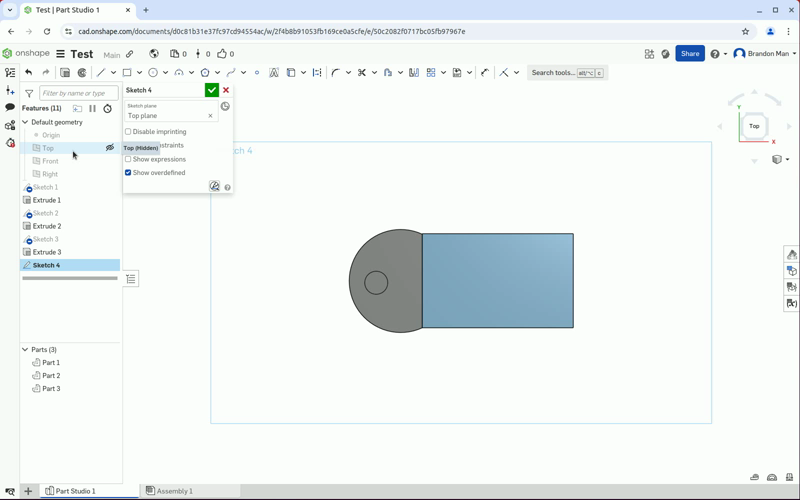
mouse_move(73, 352)
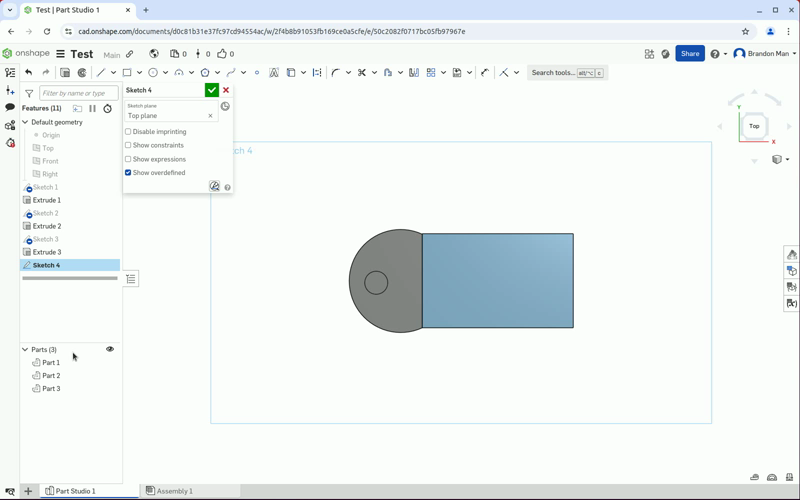
key(y)
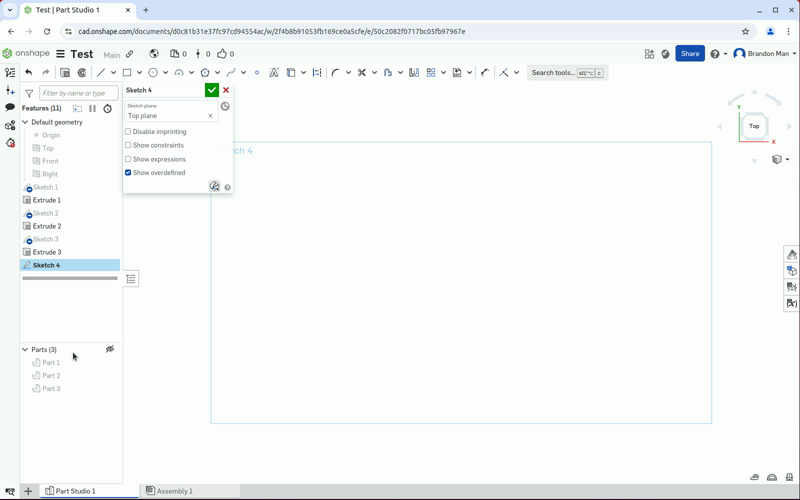
key(c)
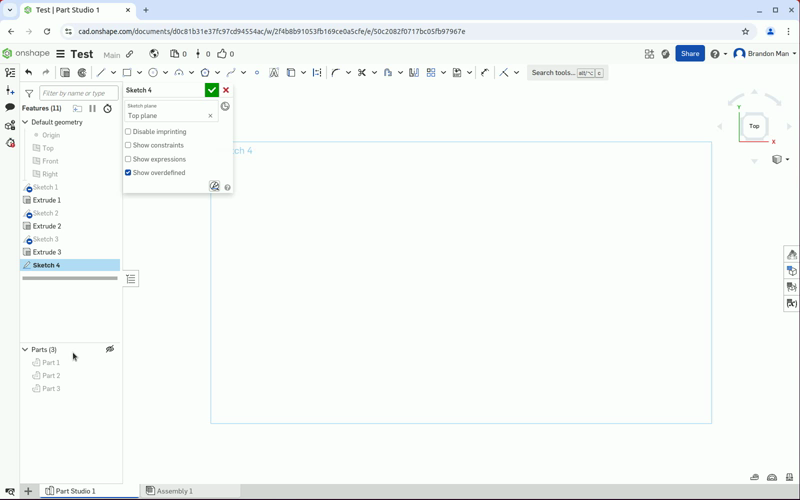
key_down(shift)
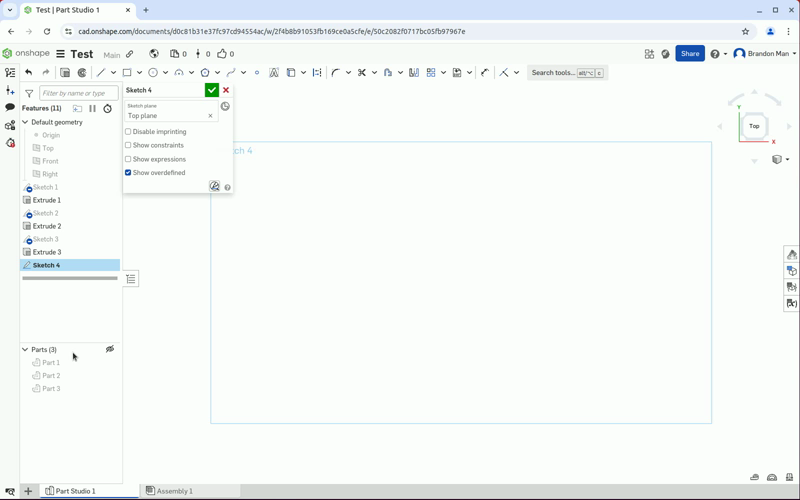
mouse_move(367, 282)
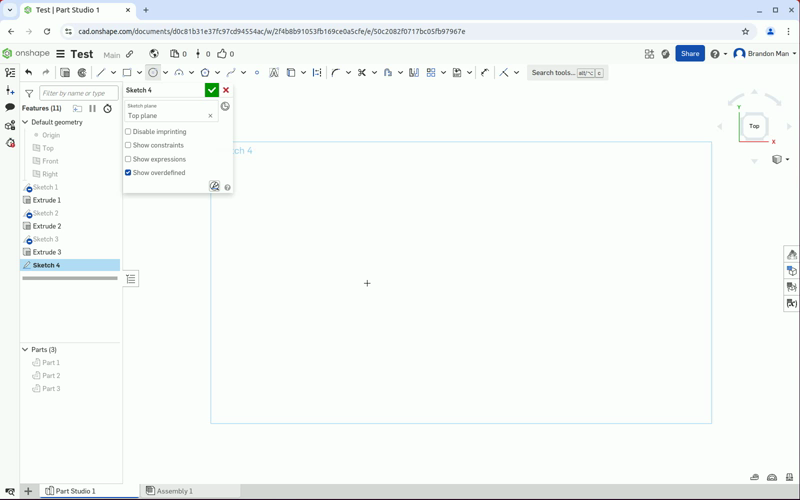
click(367, 282)
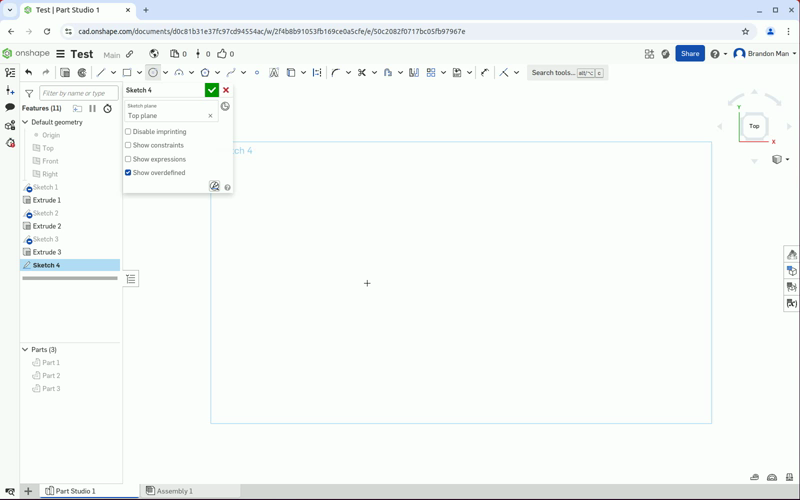
key_up(shift)
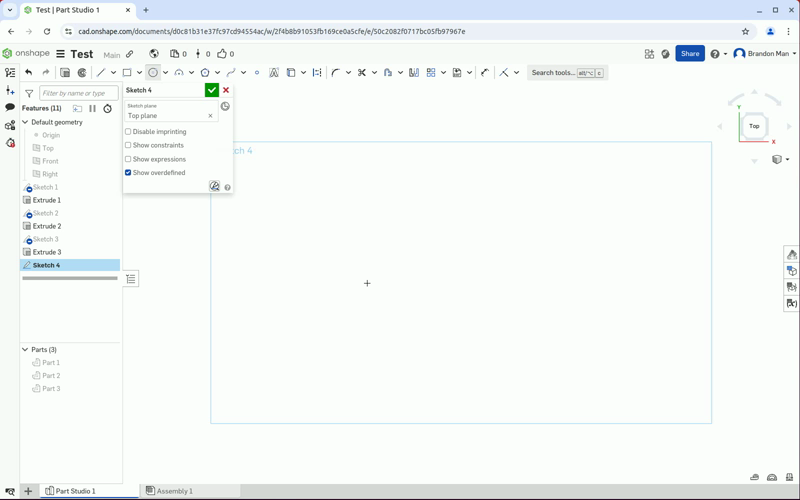
mouse_move(380, 282)
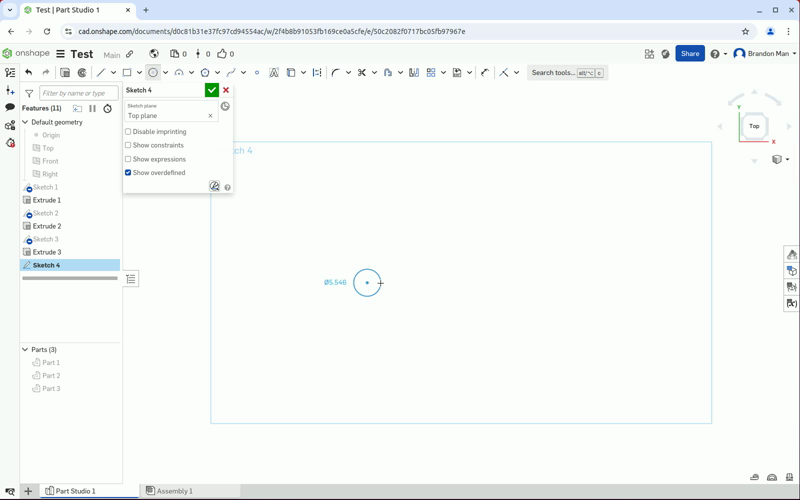
click(380, 282)
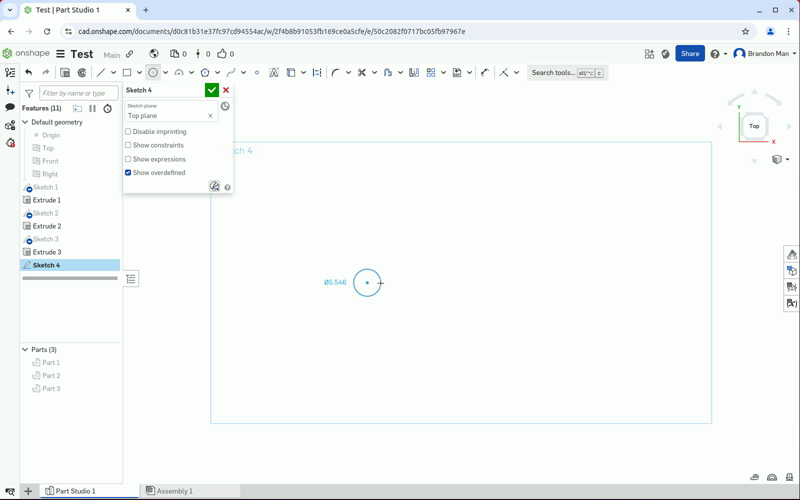
key(esc)
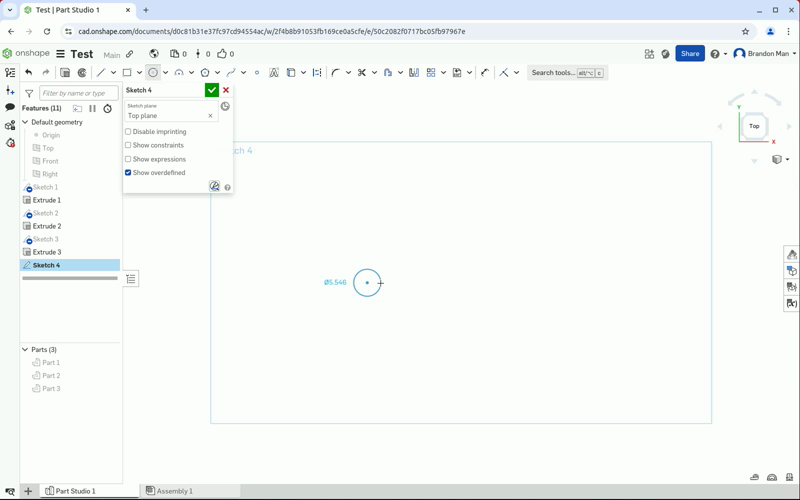
mouse_move(377, 277)
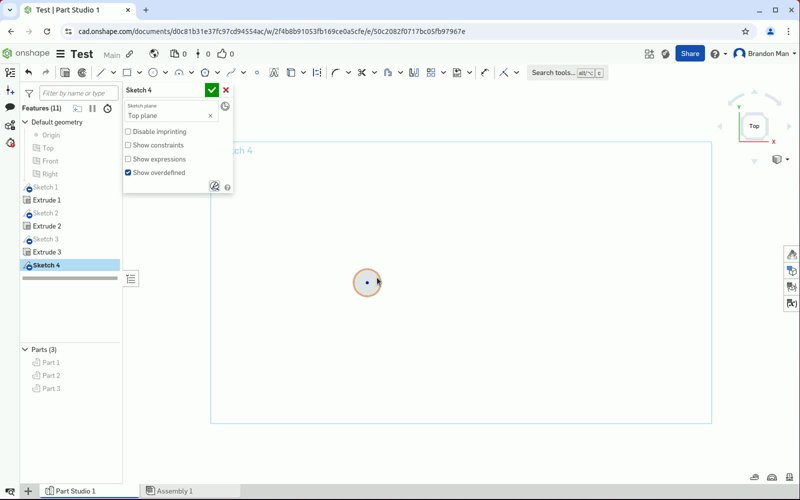
scroll(6)
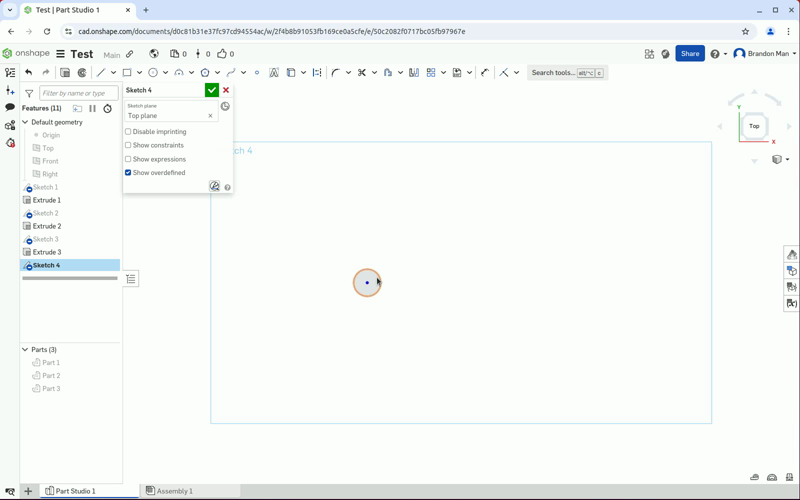
scroll(6)
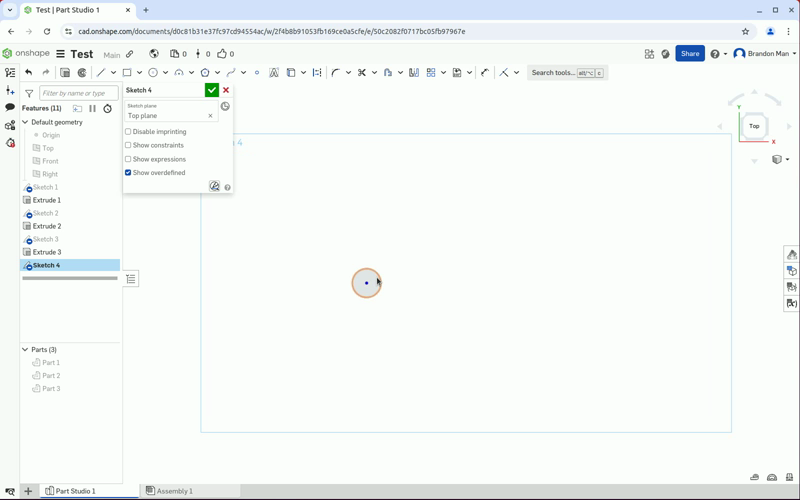
scroll(6)
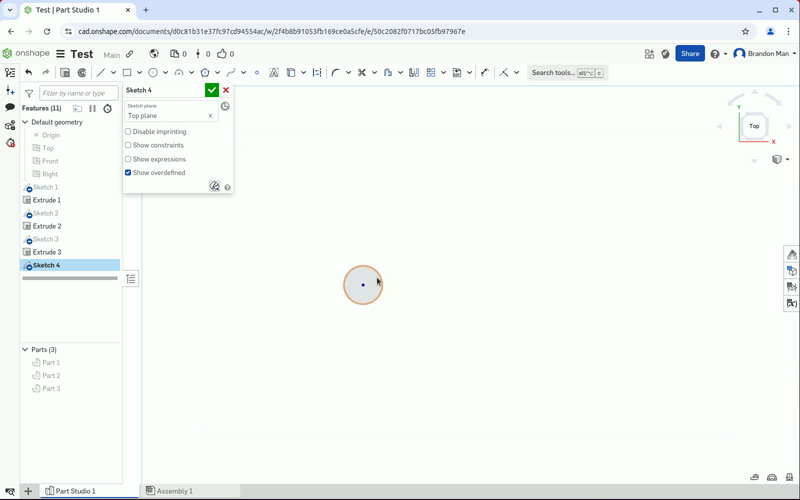
scroll(6)
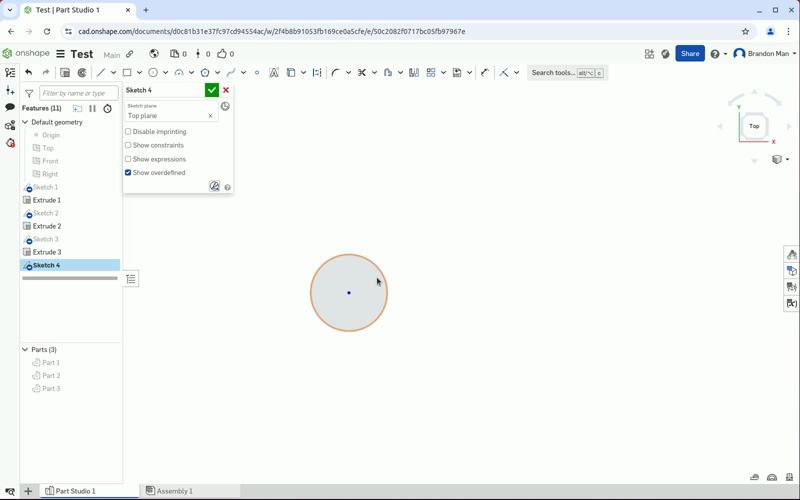
scroll(6)
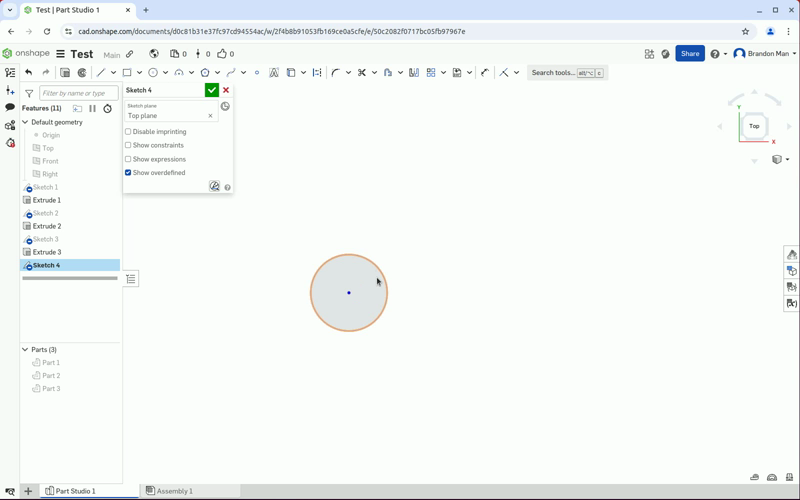
scroll(6)
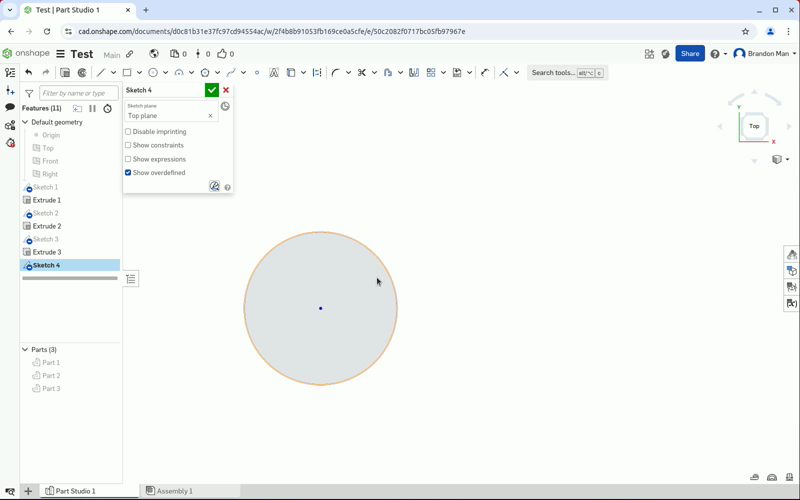
scroll(6)
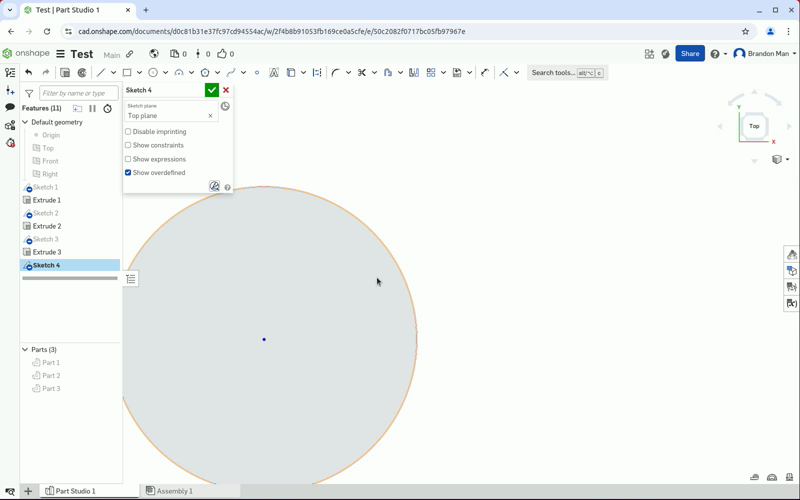
click(377, 277)
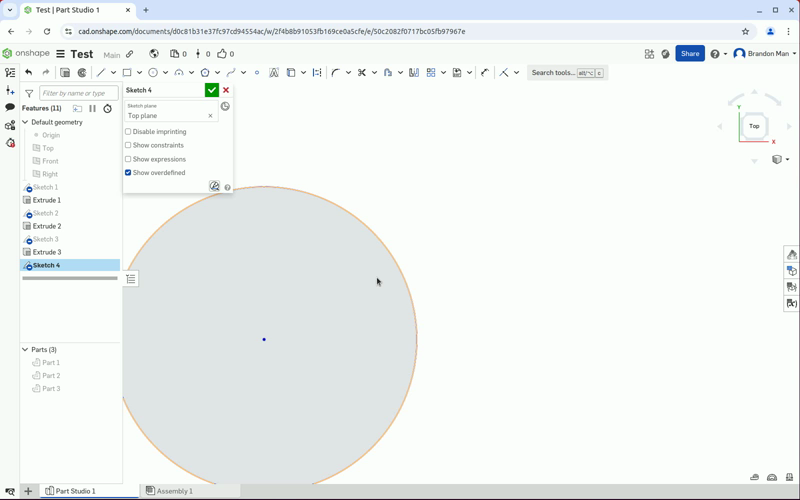
scroll(-6)
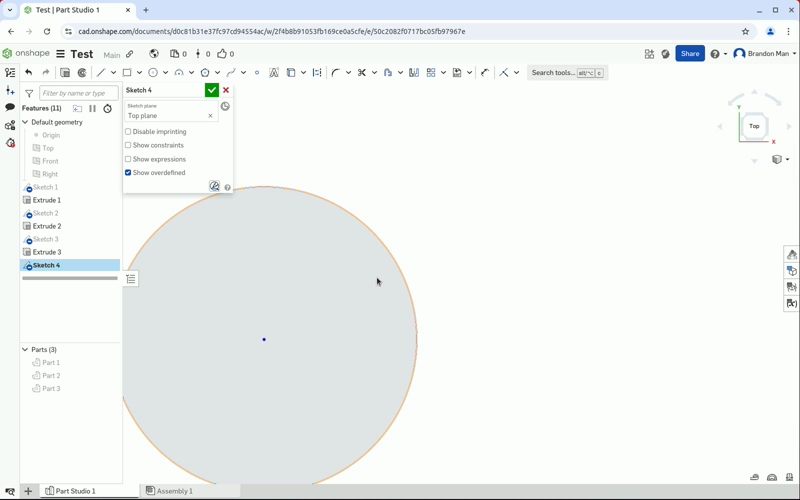
scroll(-6)
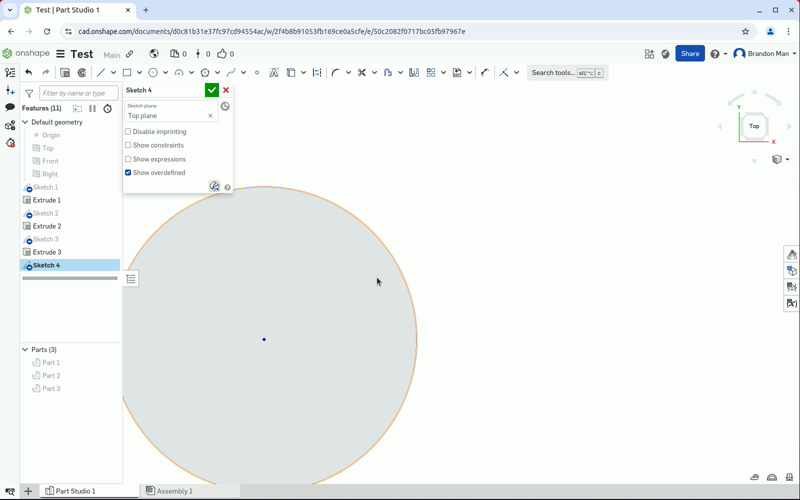
scroll(-6)
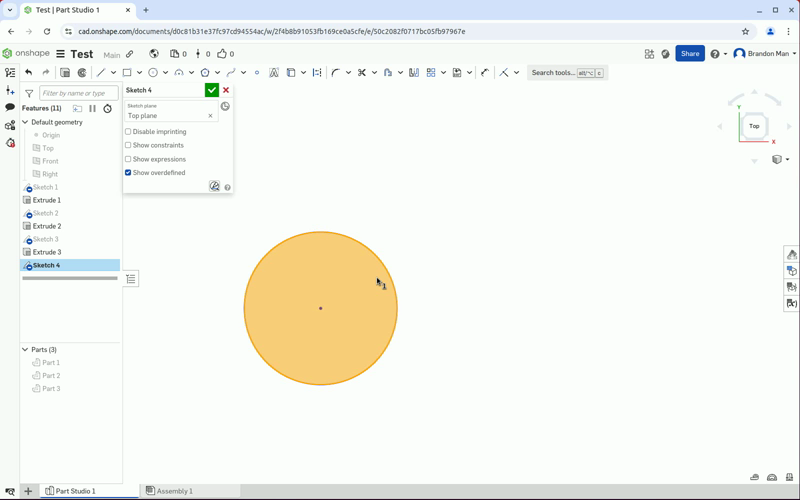
scroll(-6)
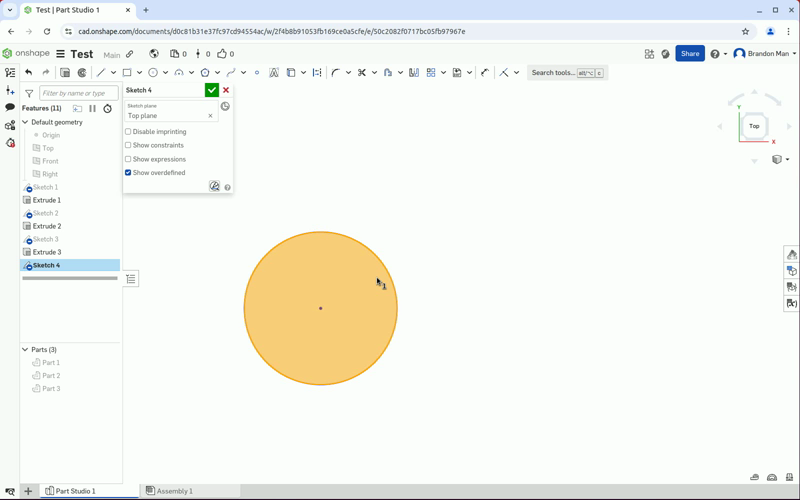
scroll(-6)
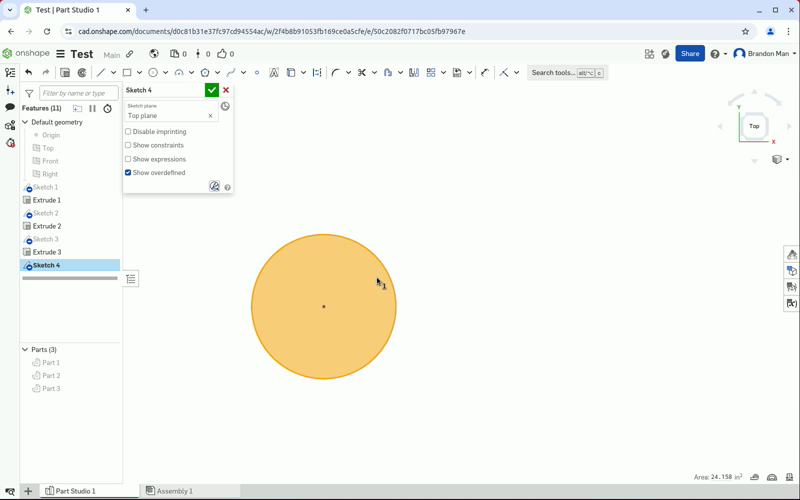
scroll(-6)
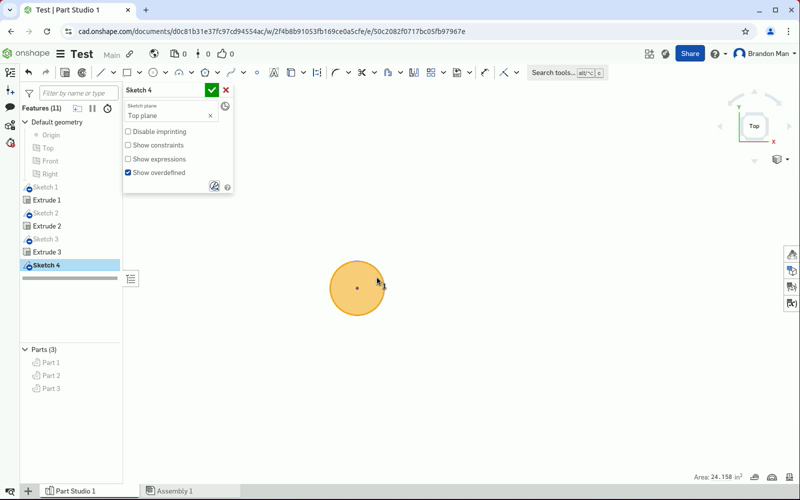
scroll(-6)
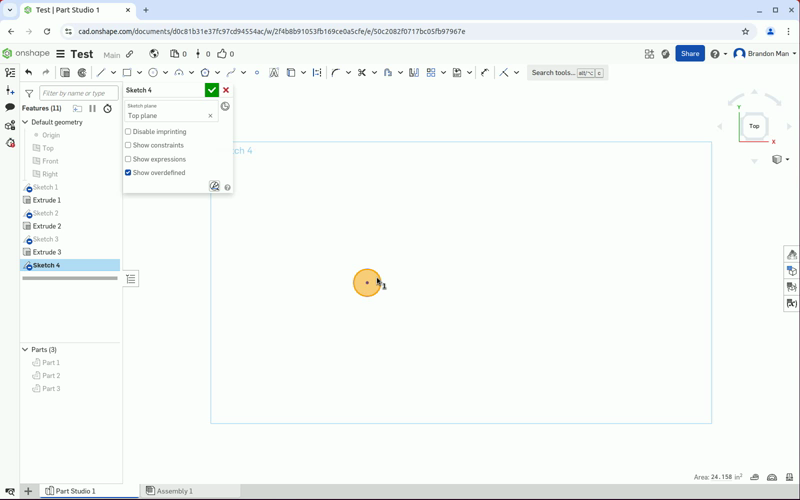
mouse_move(73, 352)
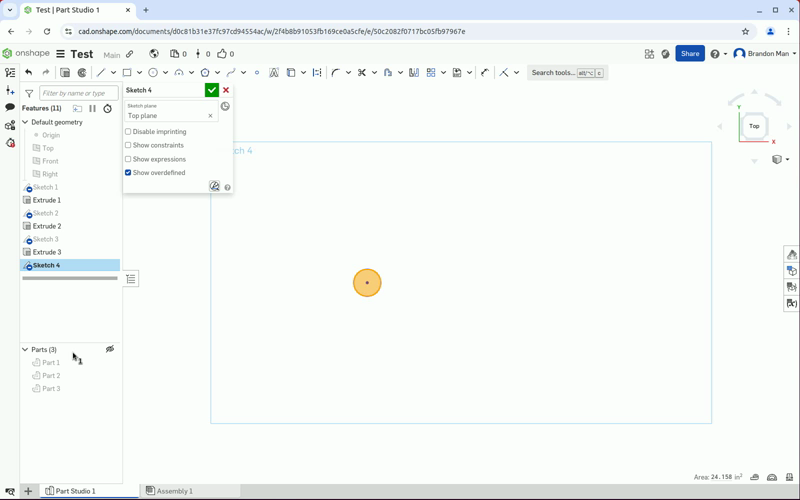
key(shift+y)
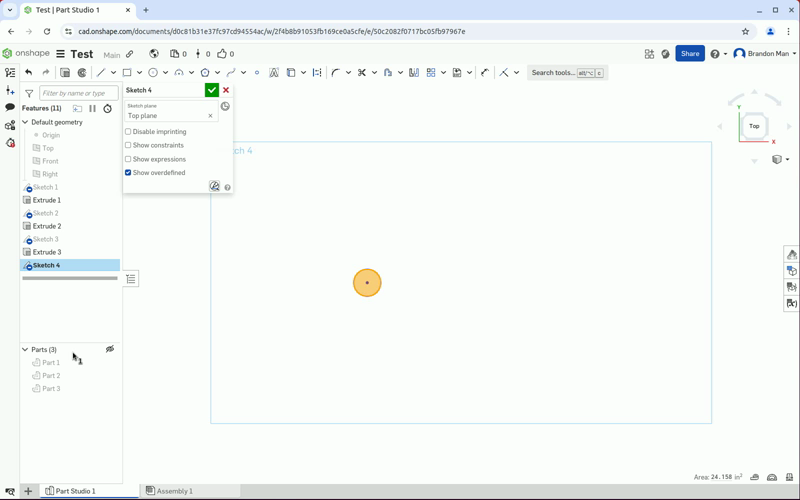
key(shift+e)
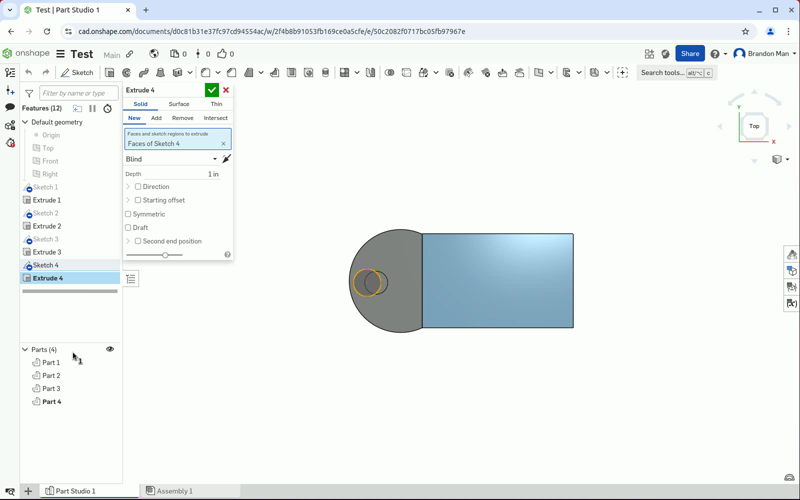
mouse_move(143, 106)
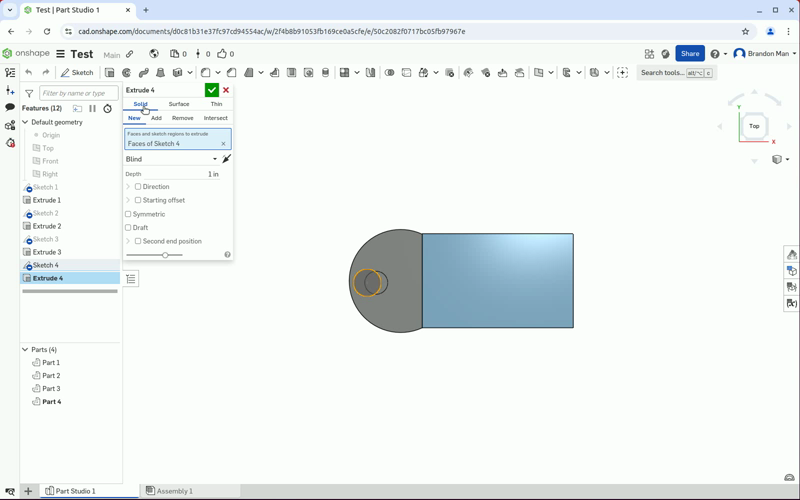
click(143, 106)
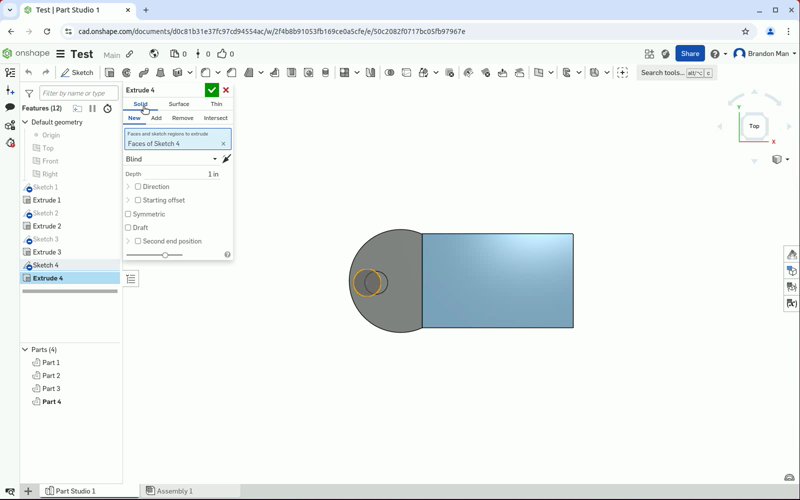
mouse_move(186, 120)
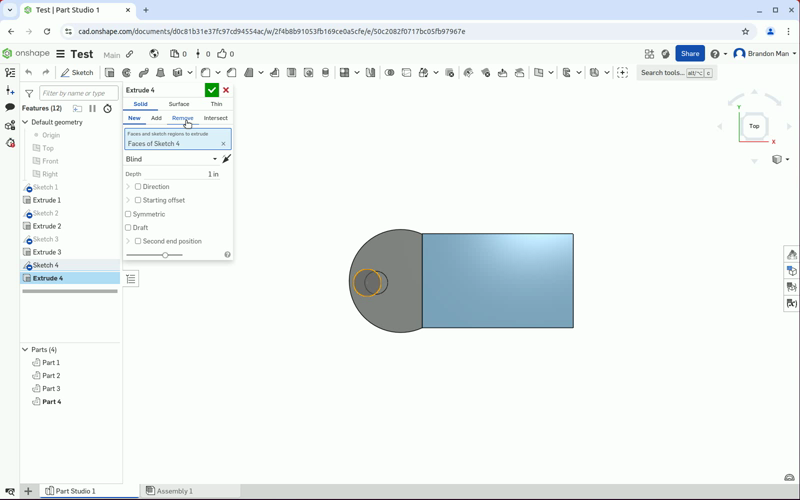
click(186, 120)
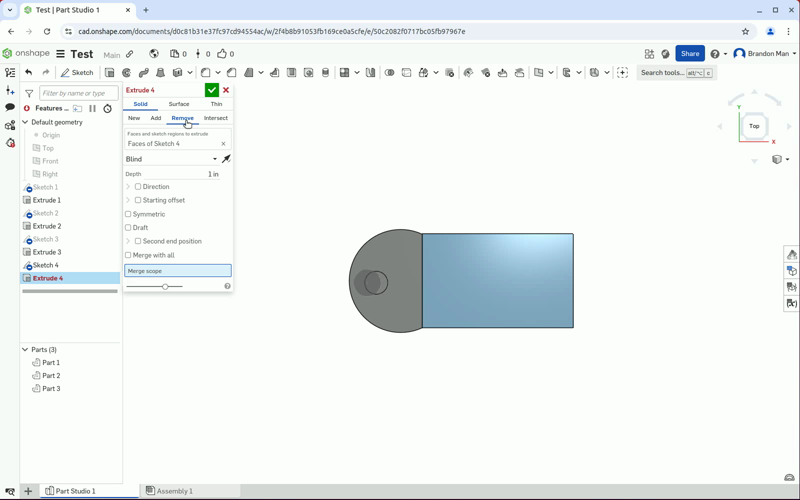
key(tab, 4)
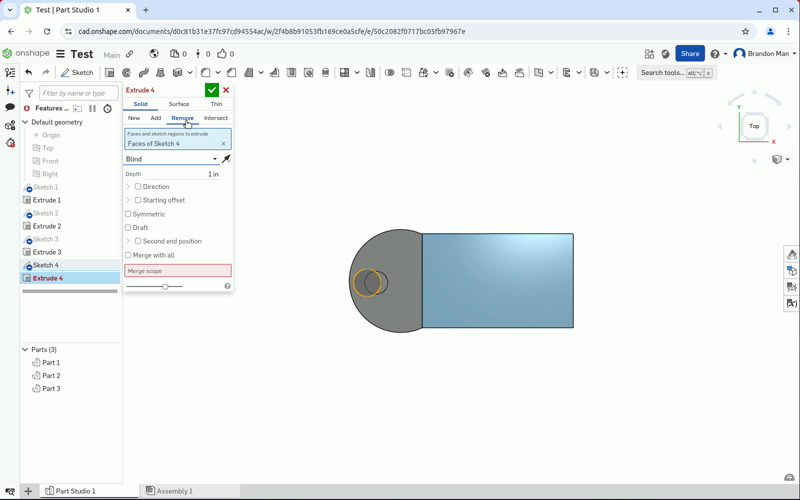
text(-14.202)
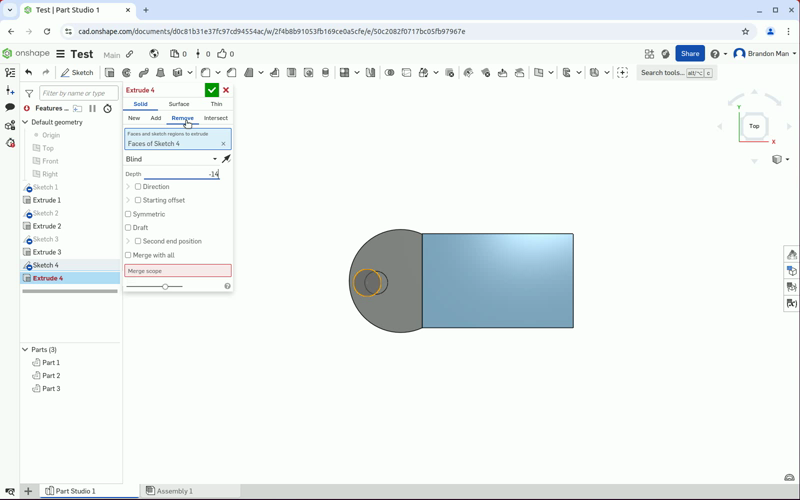
key(tab, 6)
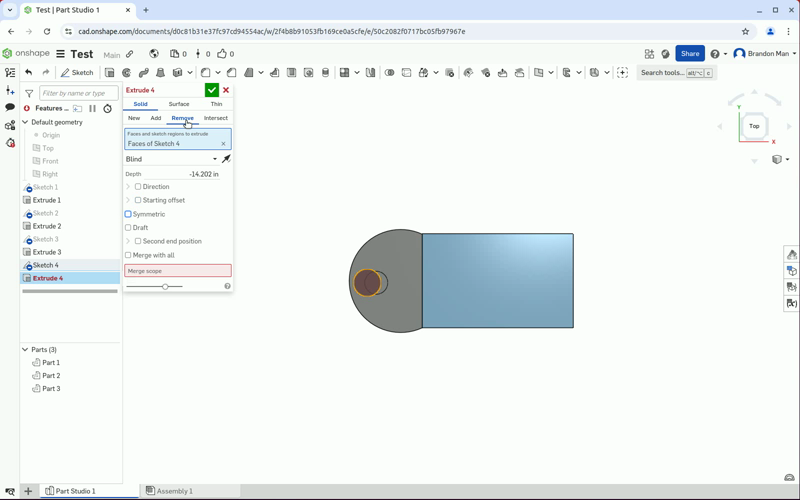
key(space)
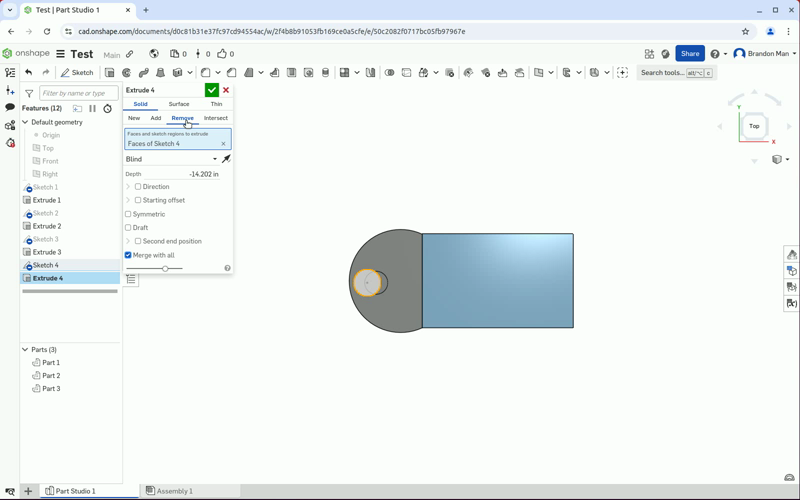
key(enter)
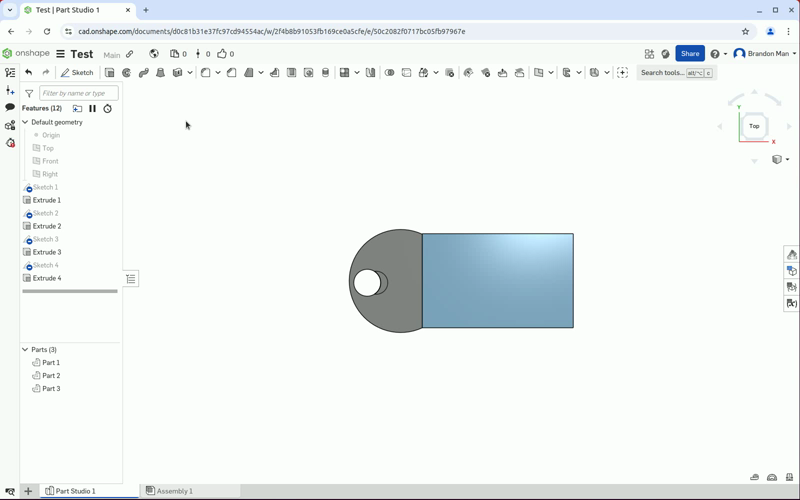
key(shift+h)
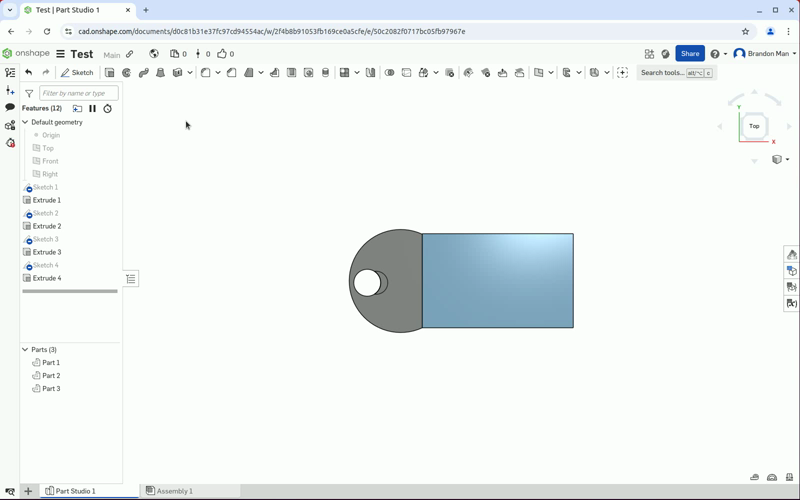
key(shift+h)
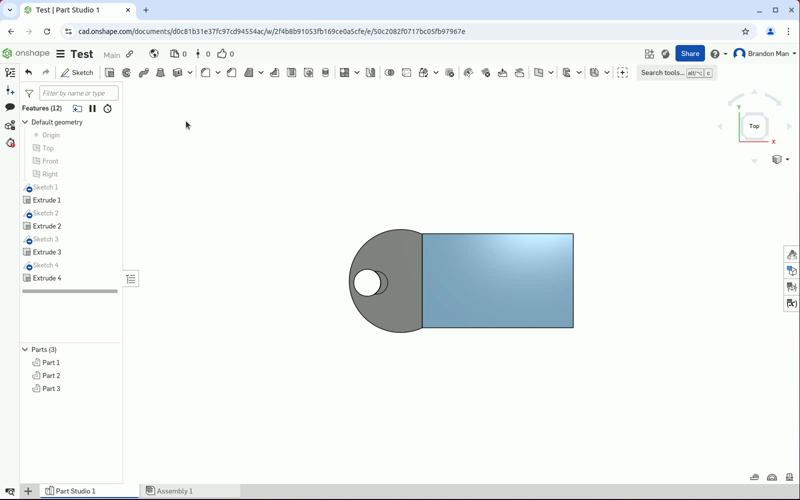
key(shift+7)
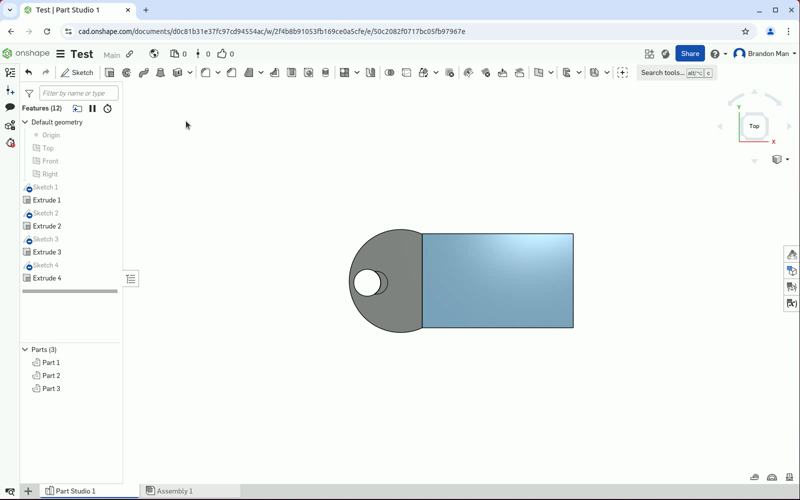
key(up, 3)
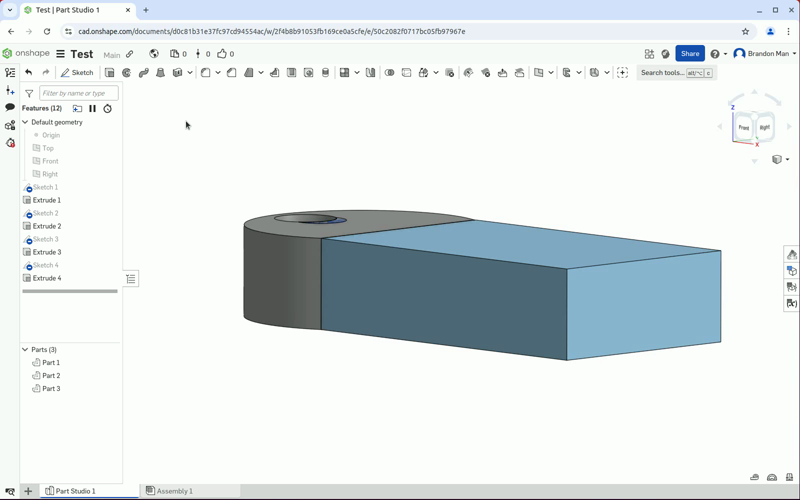
key(left, 3)
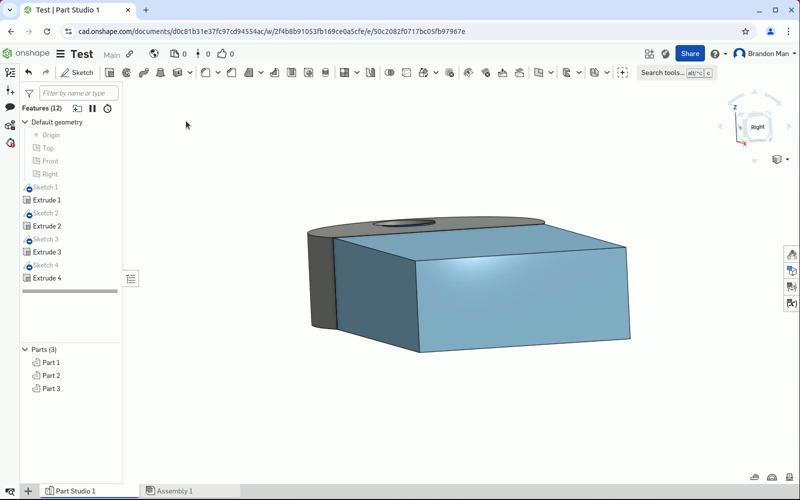
key(right, 3)
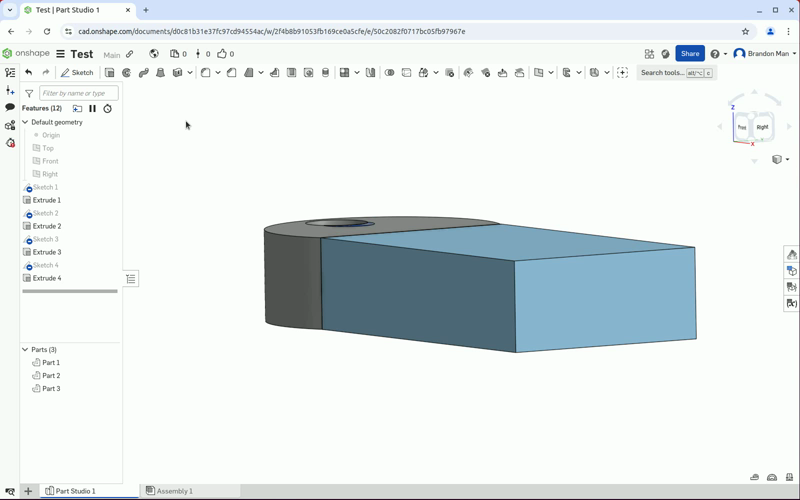
key(down, 3)
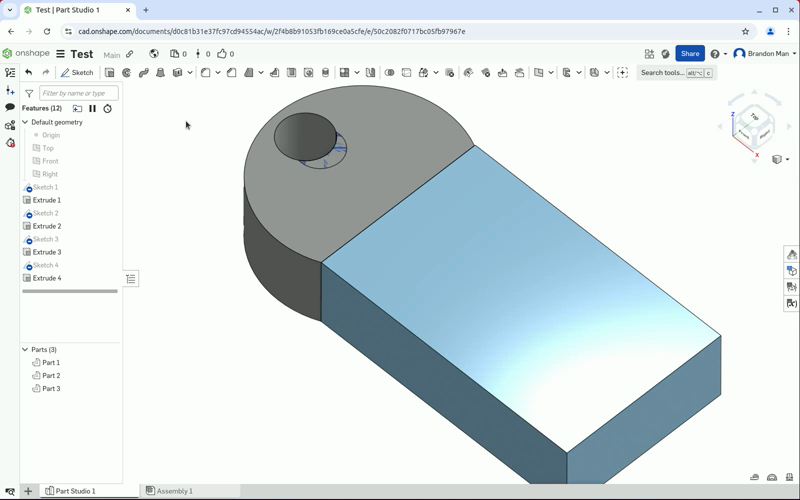
mouse_move(73, 189)
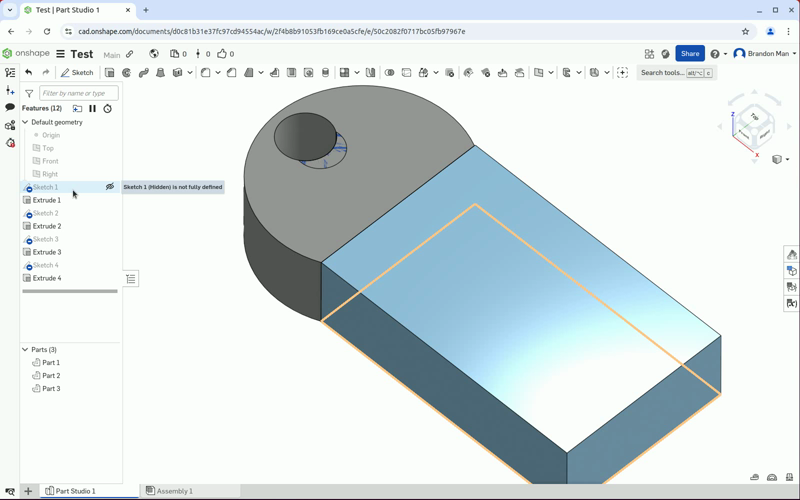
click(73, 189)